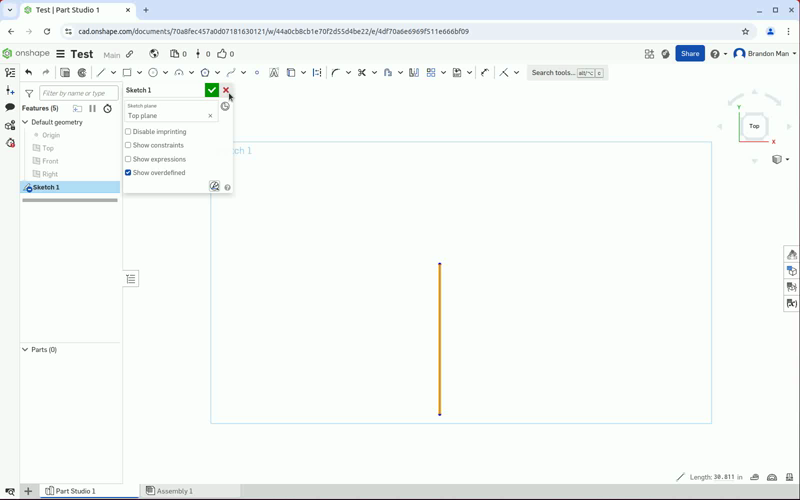
key(shift+h)
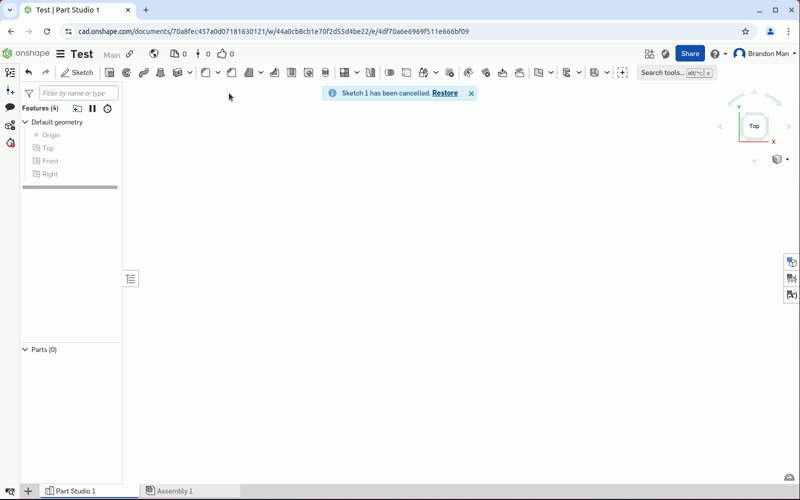
mouse_move(73, 352)
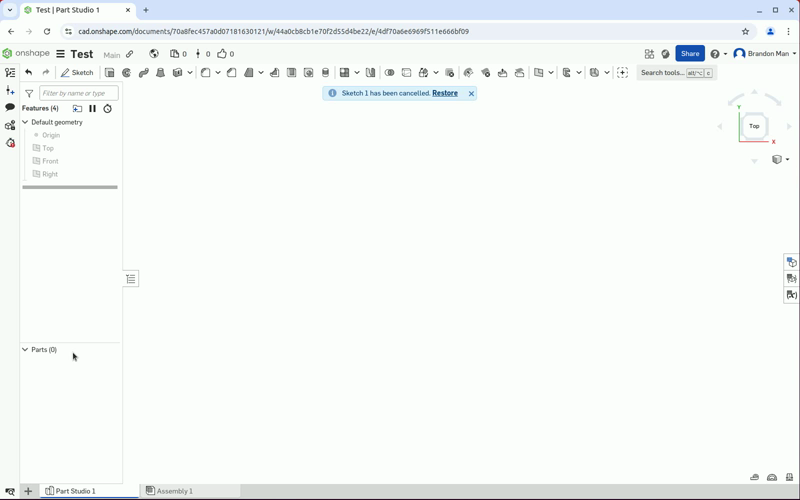
key(y)
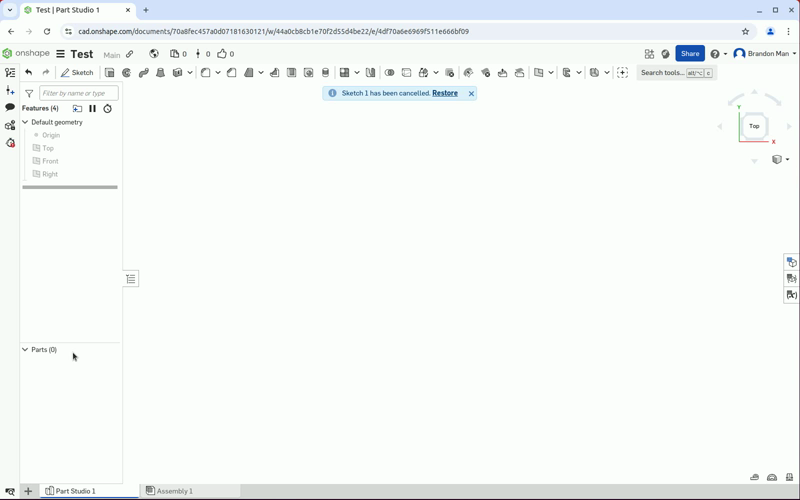
key(shift+p)
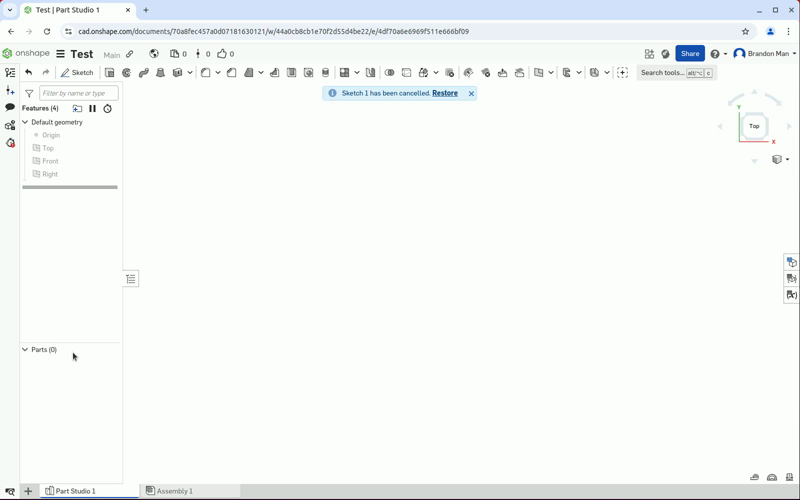
key(space)
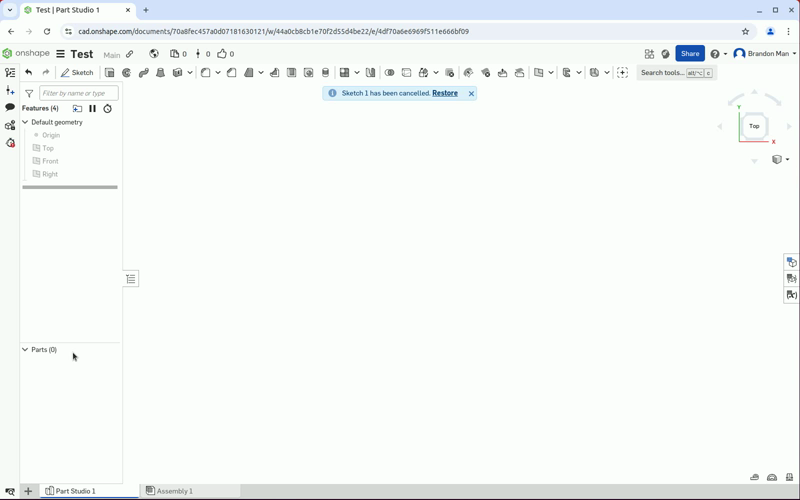
key_down(shift)
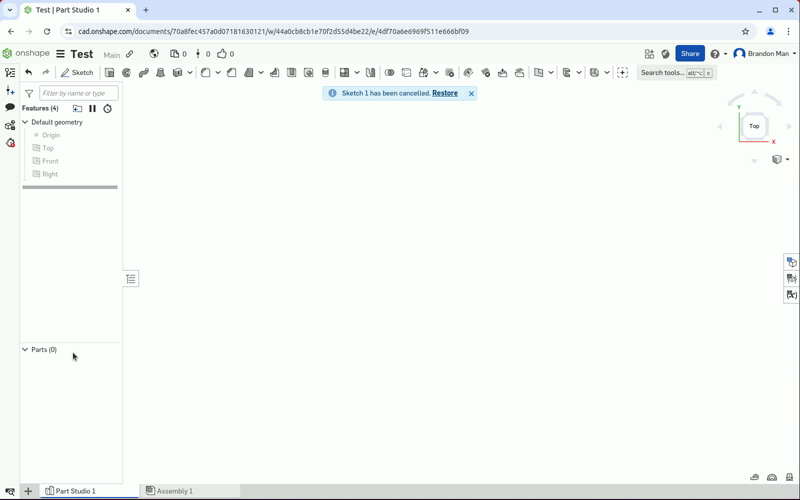
key(up)
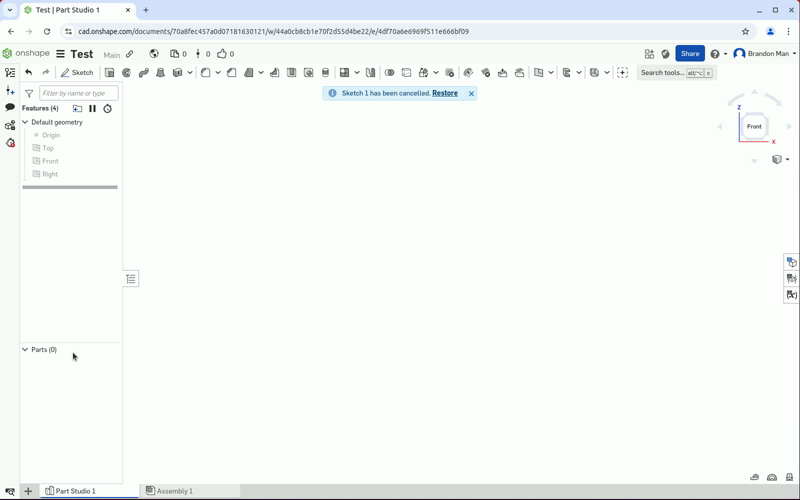
key_up(shift)
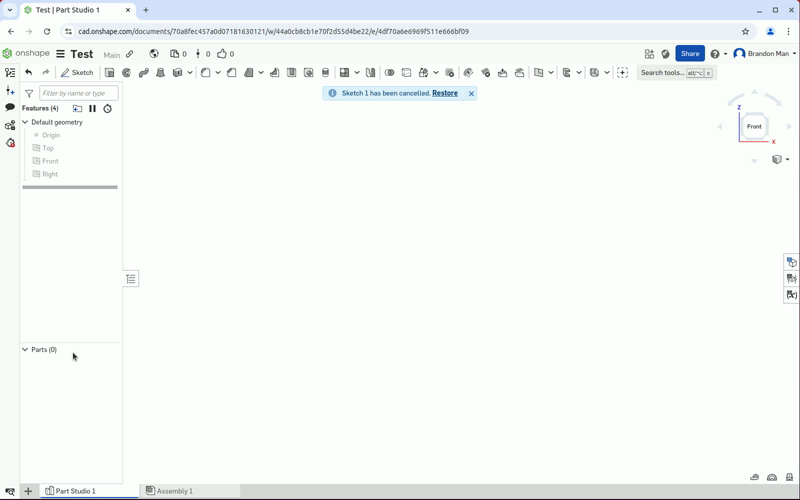
mouse_move(73, 352)
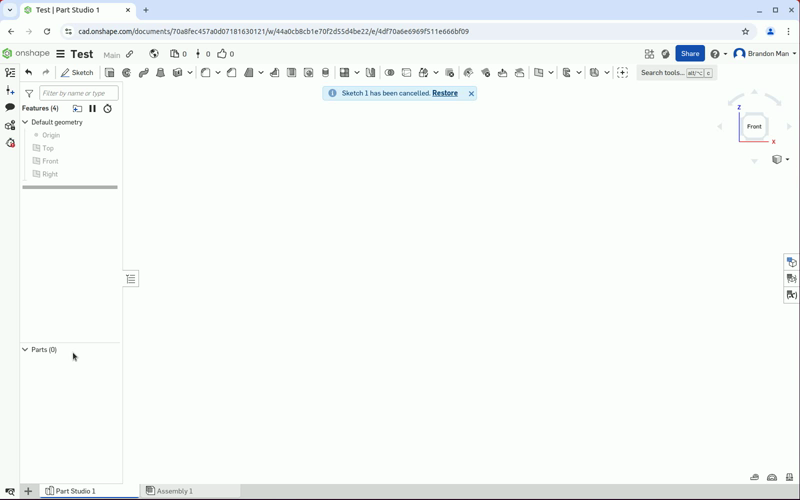
key(shift+y)
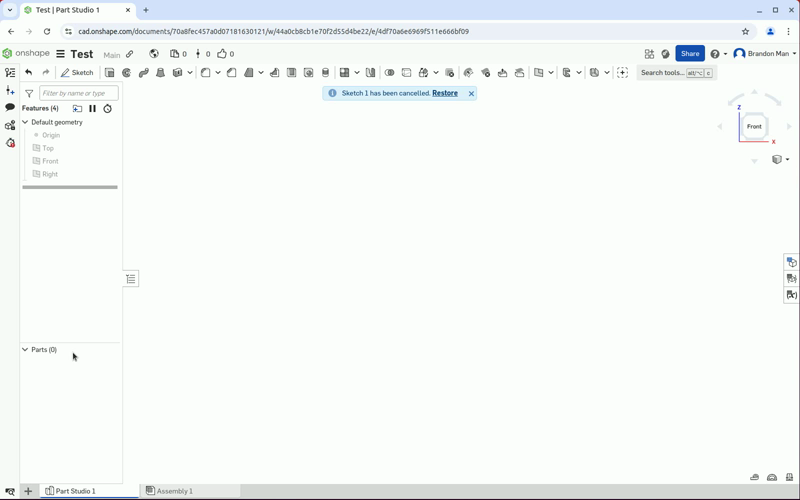
key(shift+s)
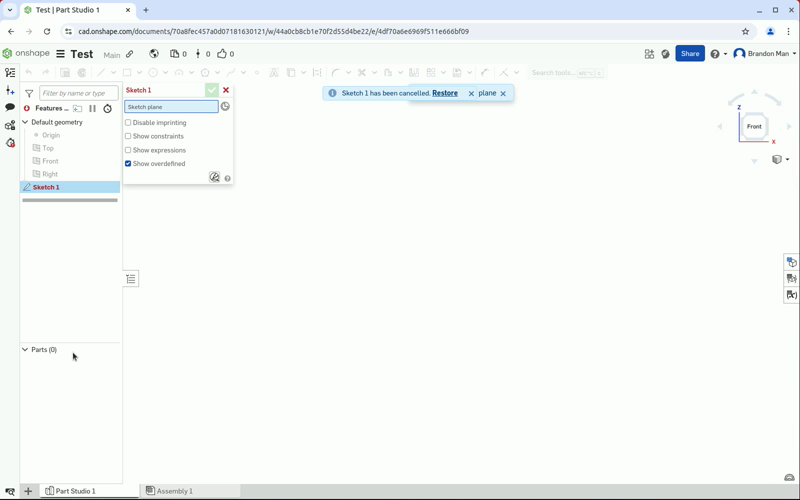
mouse_move(73, 163)
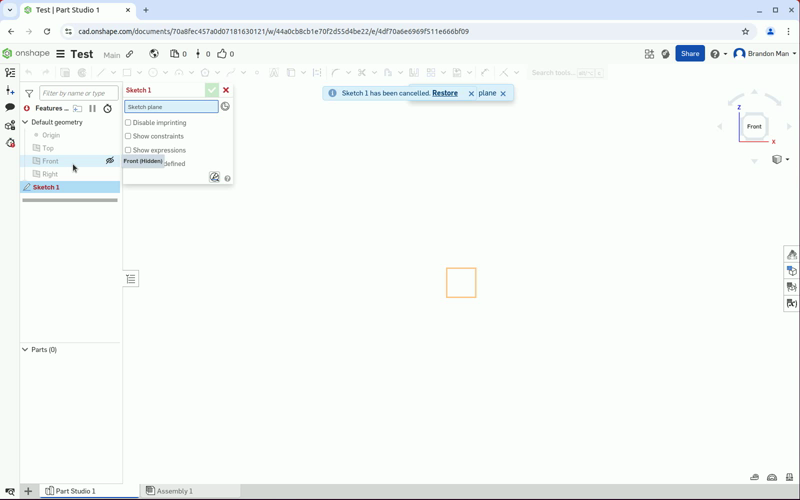
click(73, 163)
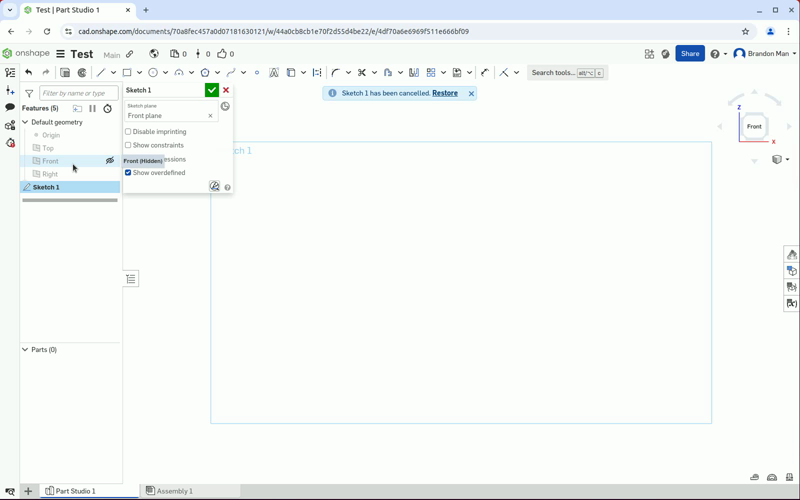
mouse_move(73, 352)
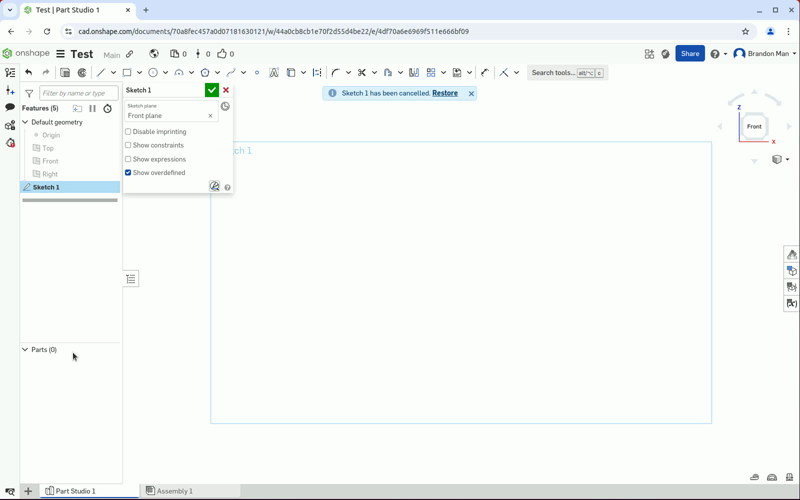
key(y)
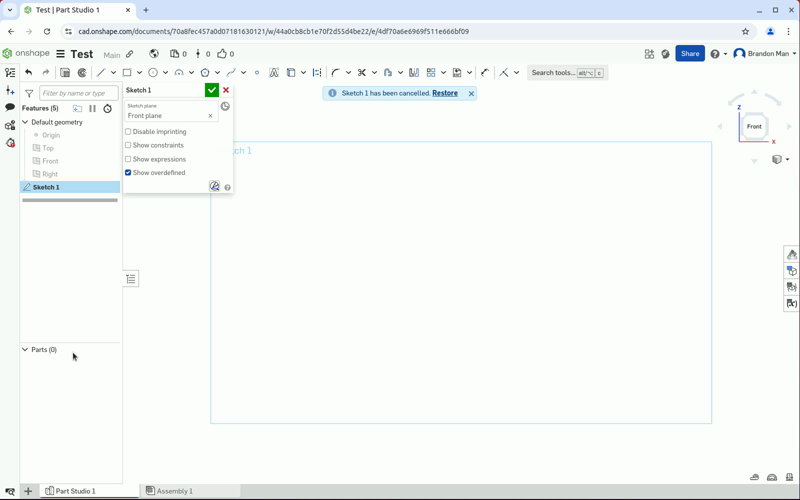
key(l)
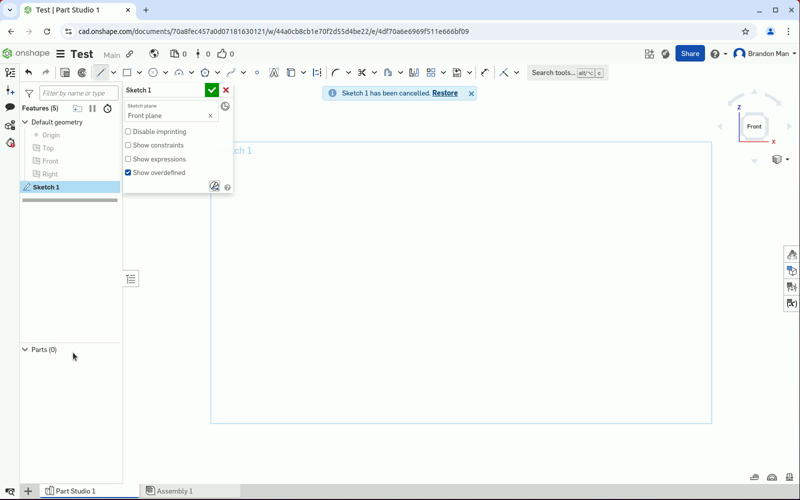
key_down(shift)
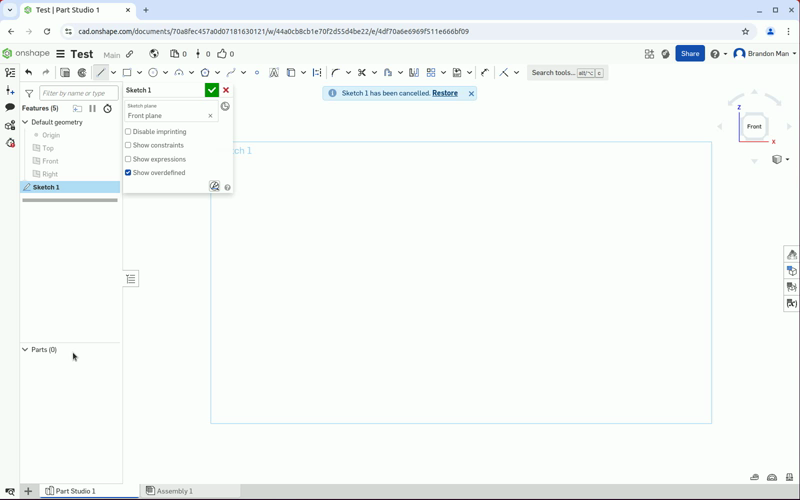
mouse_move(355, 365)
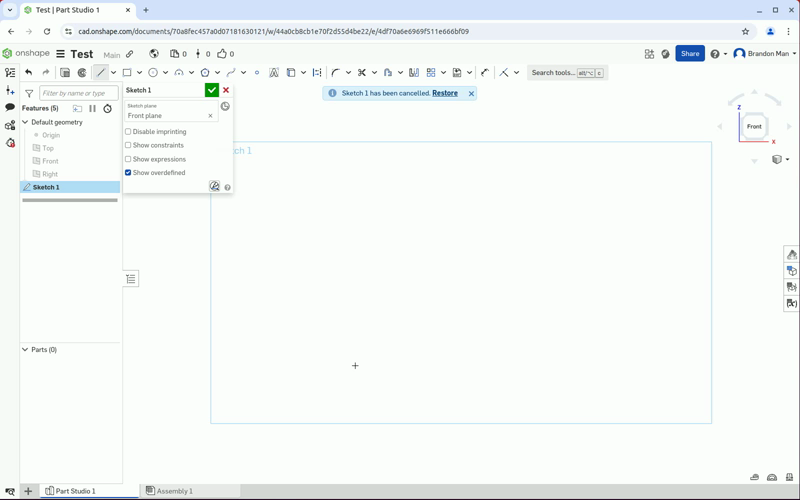
click(355, 365)
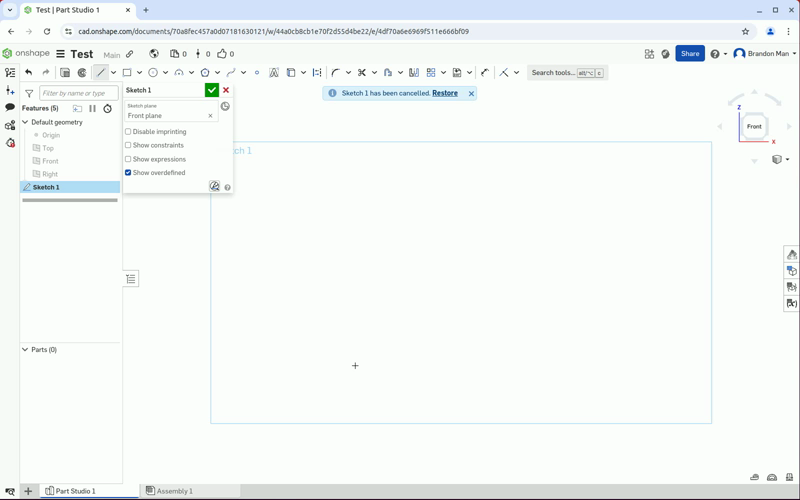
key_up(shift)
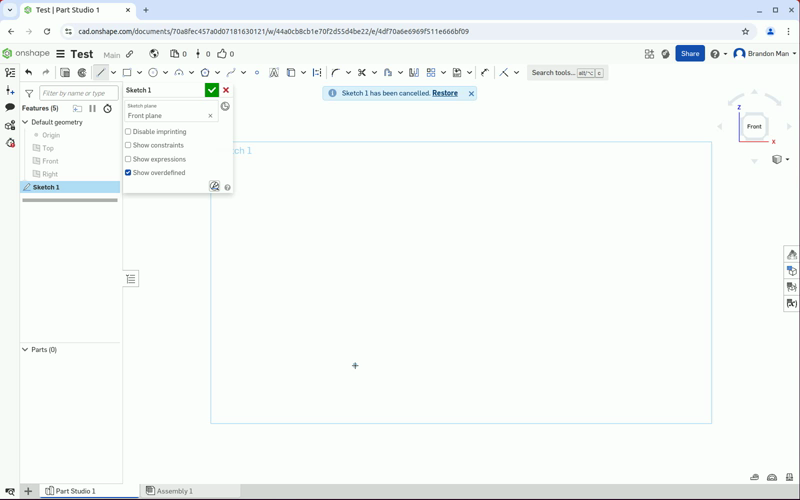
key_down(shift)
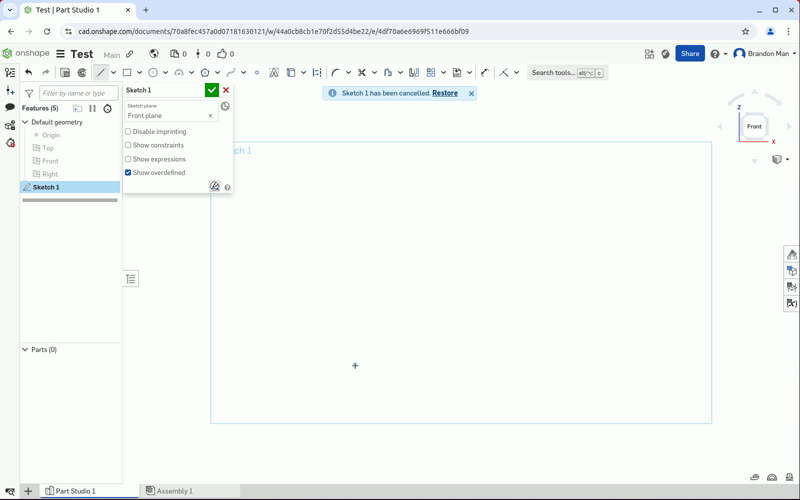
mouse_move(565, 365)
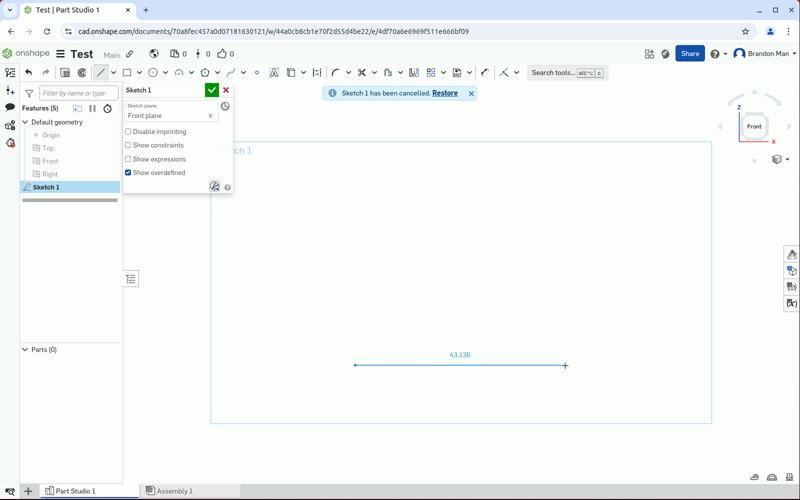
click(565, 365)
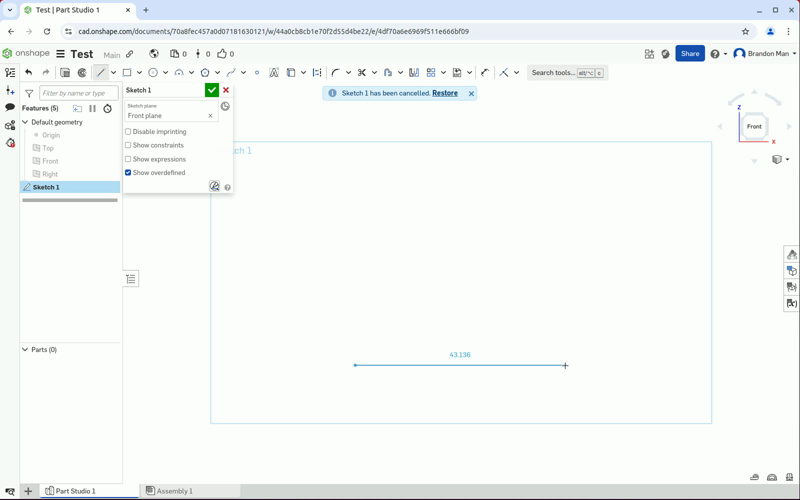
key_up(shift)
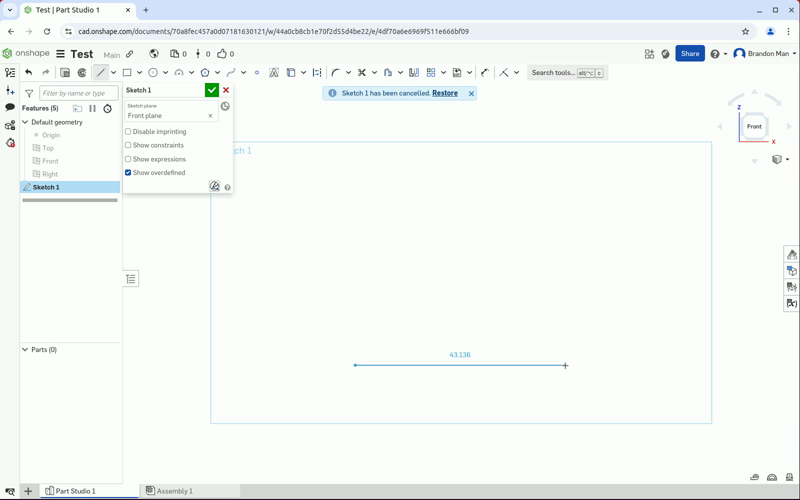
key_down(shift)
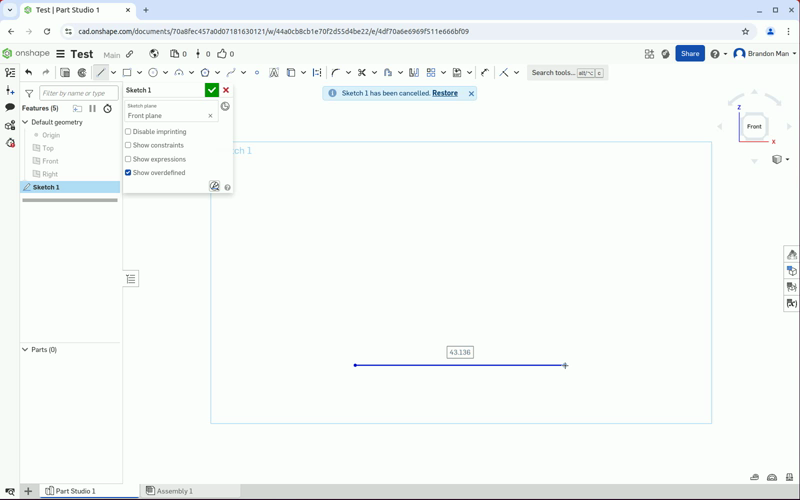
mouse_move(565, 203)
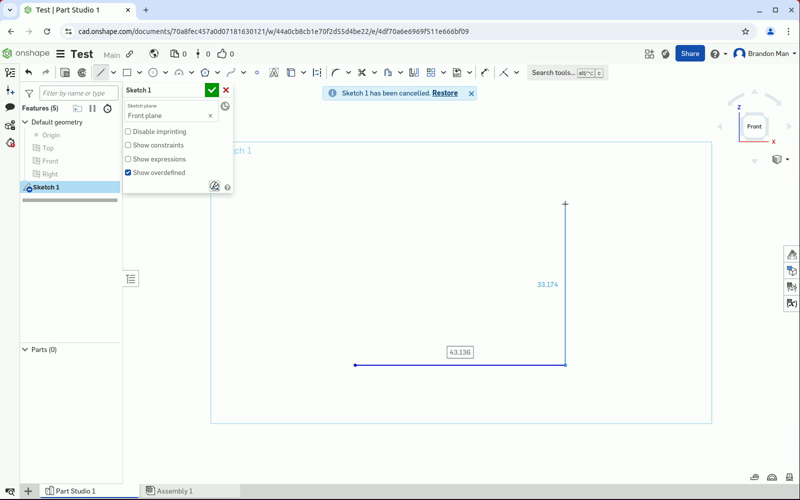
click(565, 203)
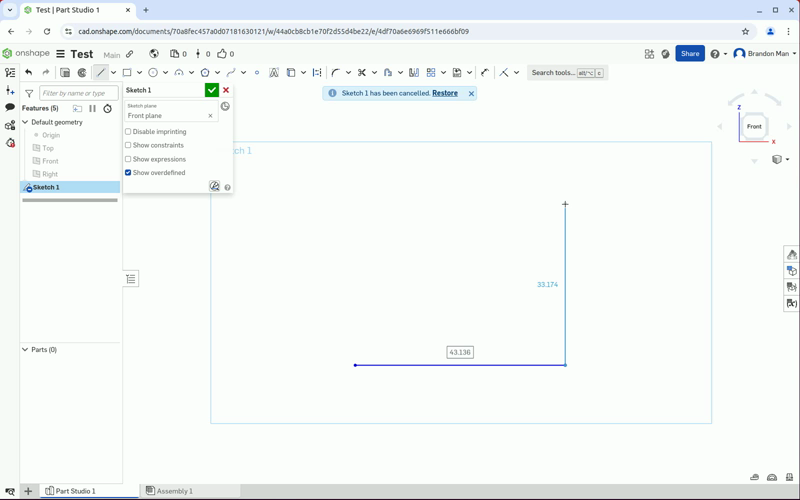
key_up(shift)
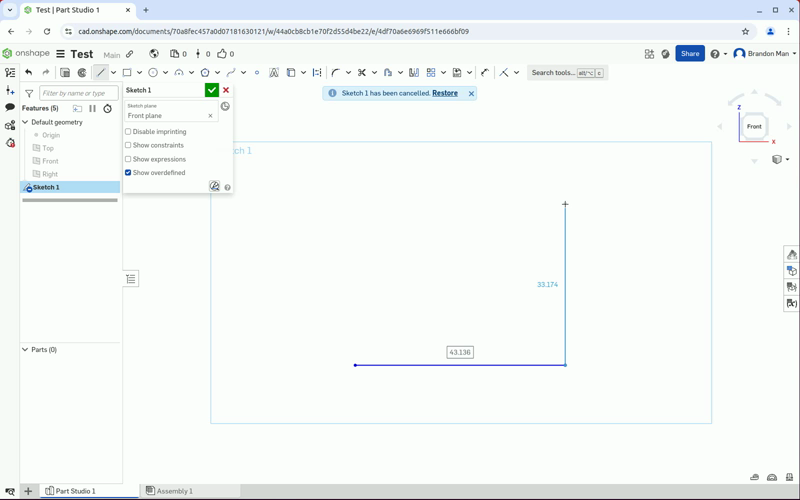
key_down(shift)
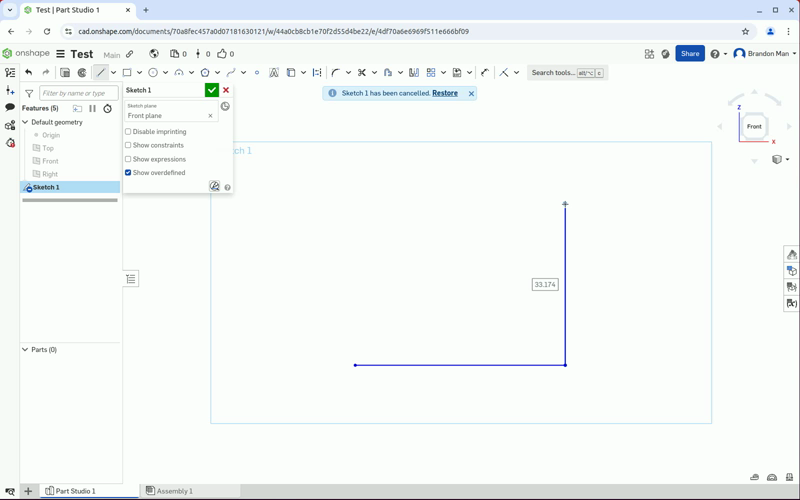
mouse_move(355, 203)
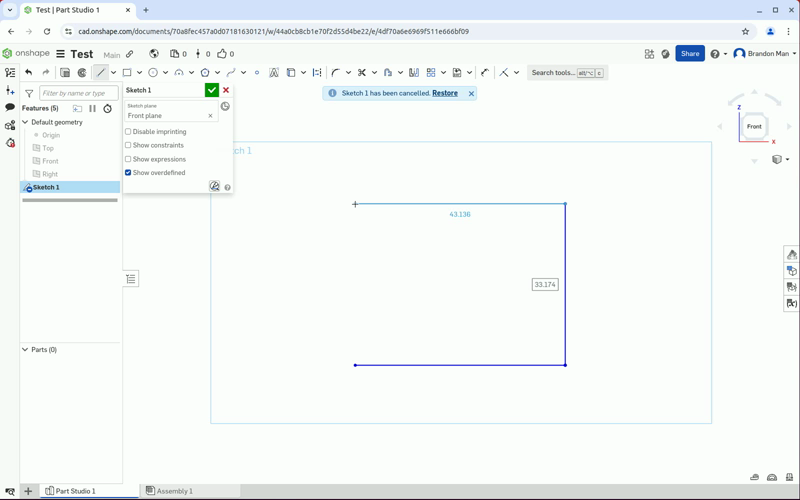
click(355, 203)
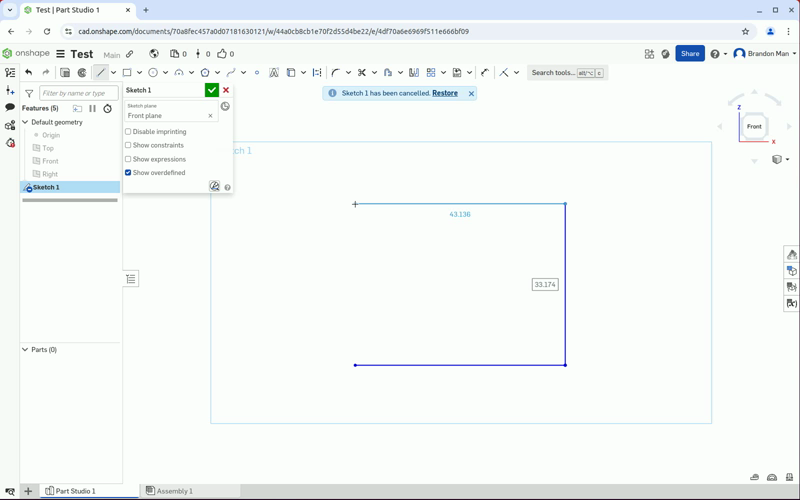
key_up(shift)
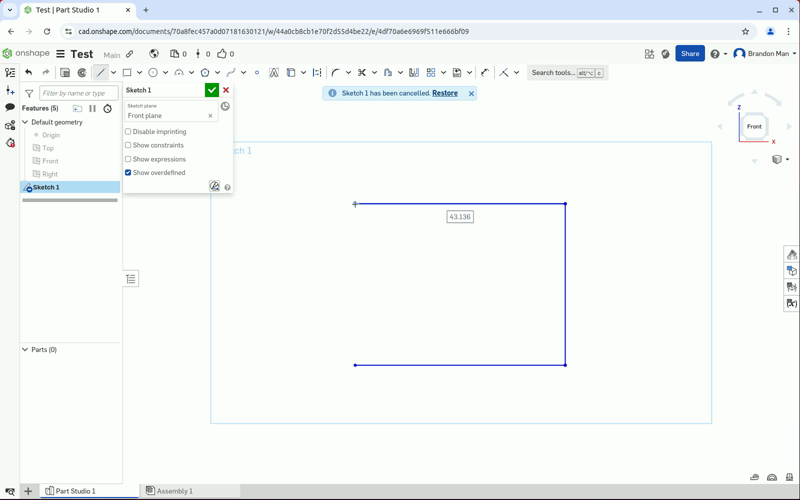
key_down(shift)
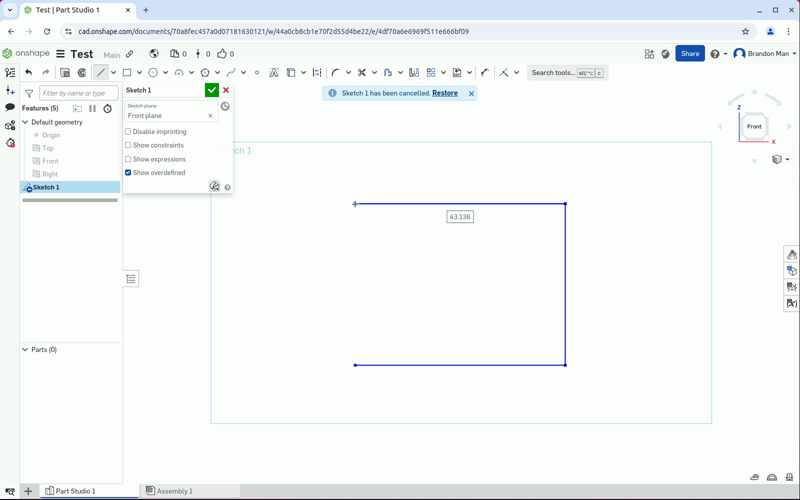
mouse_move(355, 365)
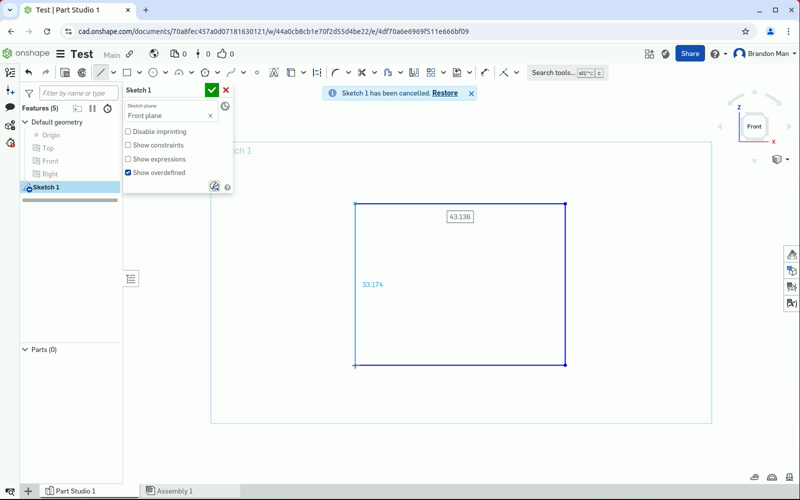
key_up(shift)
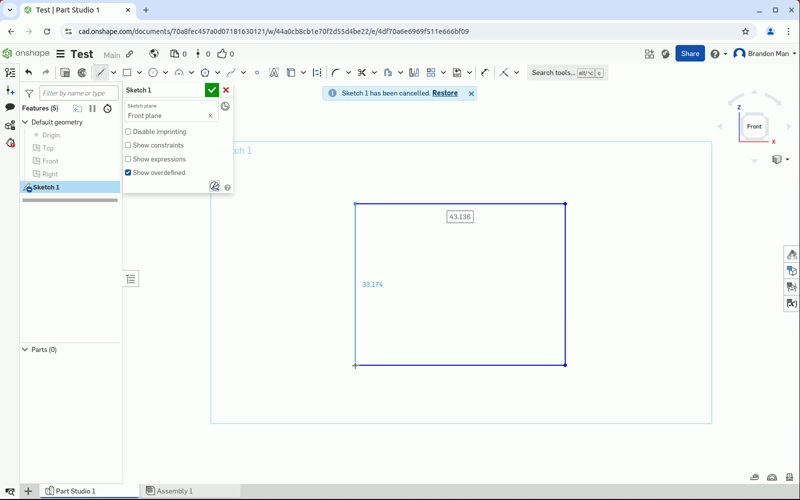
click(355, 365)
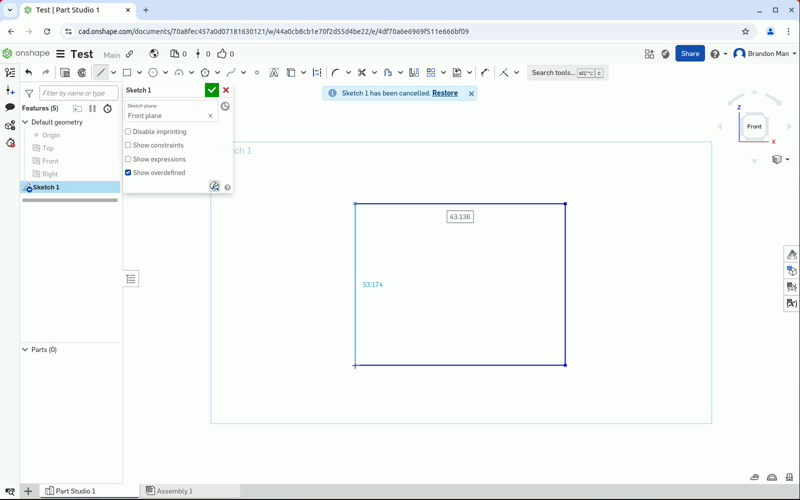
key(esc)
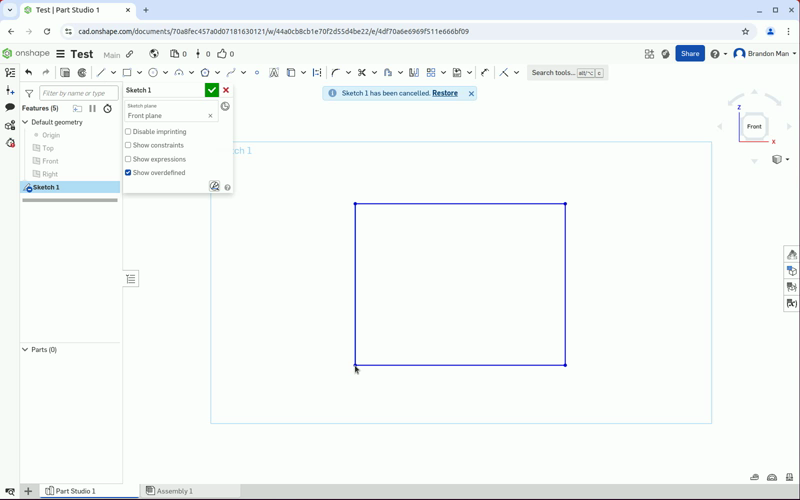
mouse_move(530, 267)
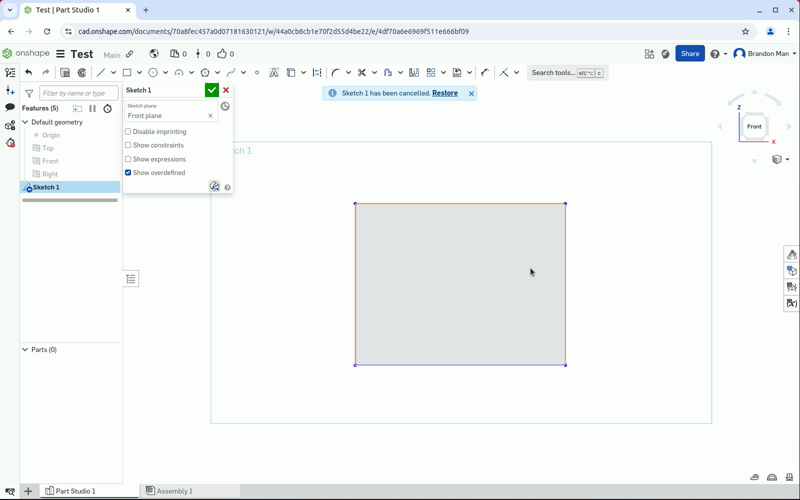
click(530, 267)
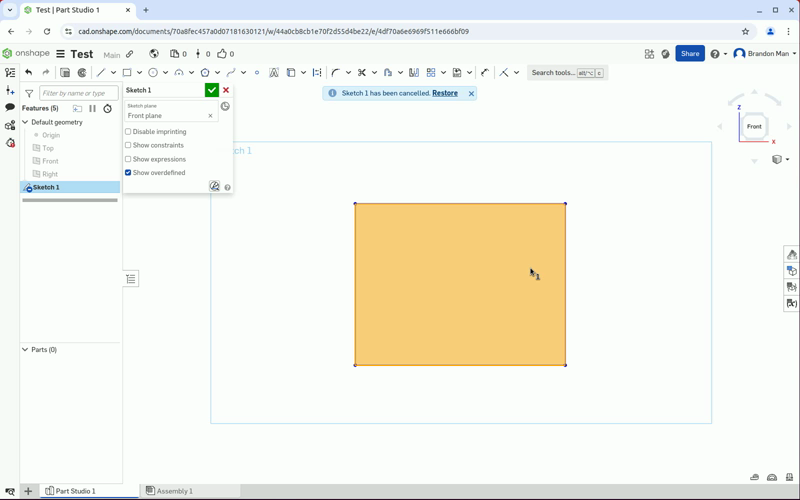
mouse_move(73, 352)
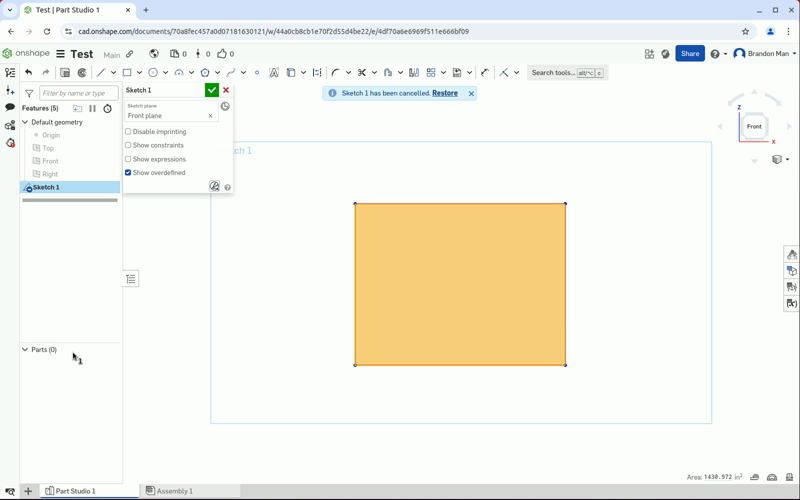
key(shift+y)
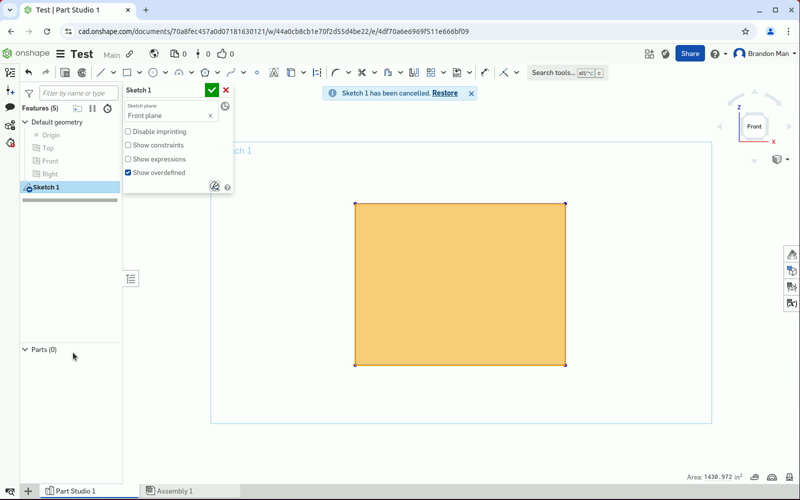
key(shift+e)
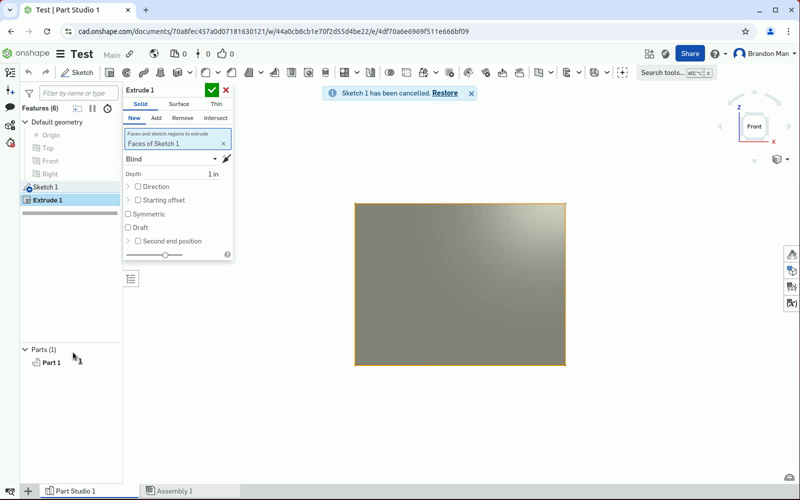
mouse_move(143, 106)
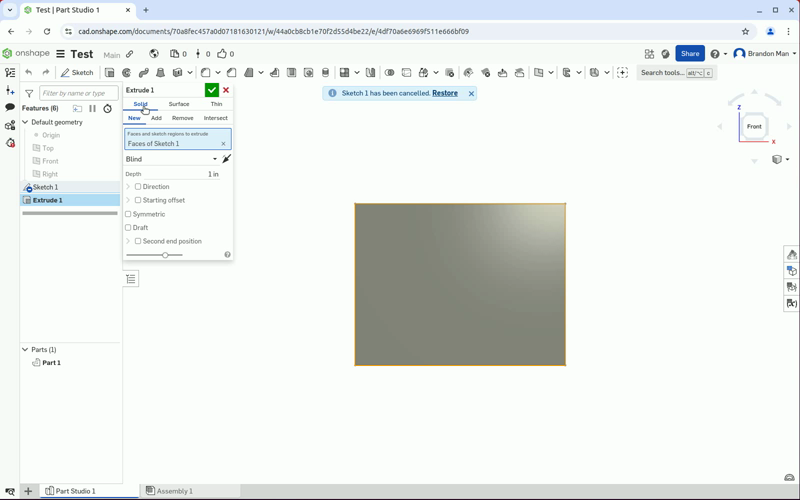
click(143, 106)
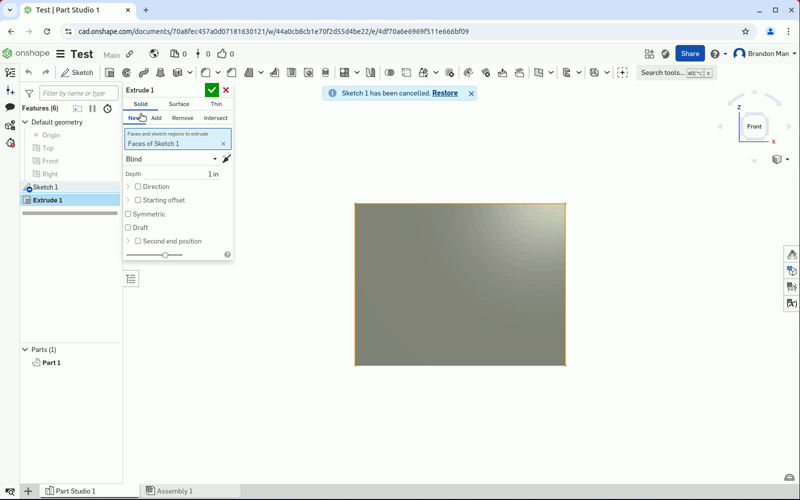
mouse_move(137, 120)
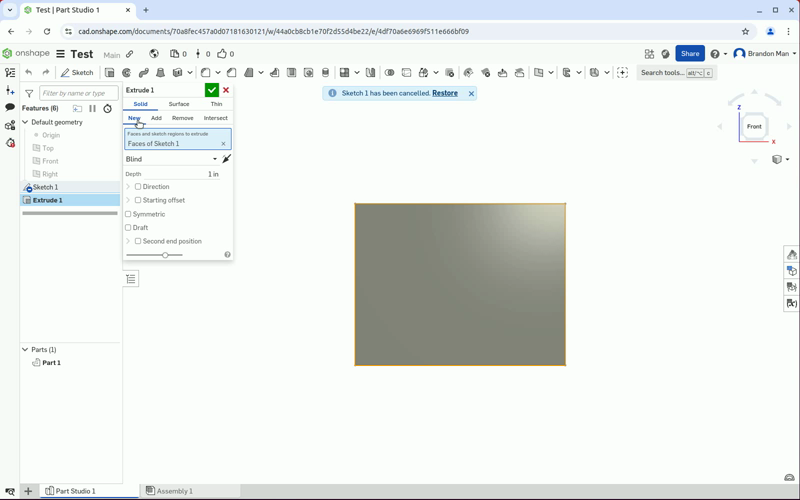
click(137, 120)
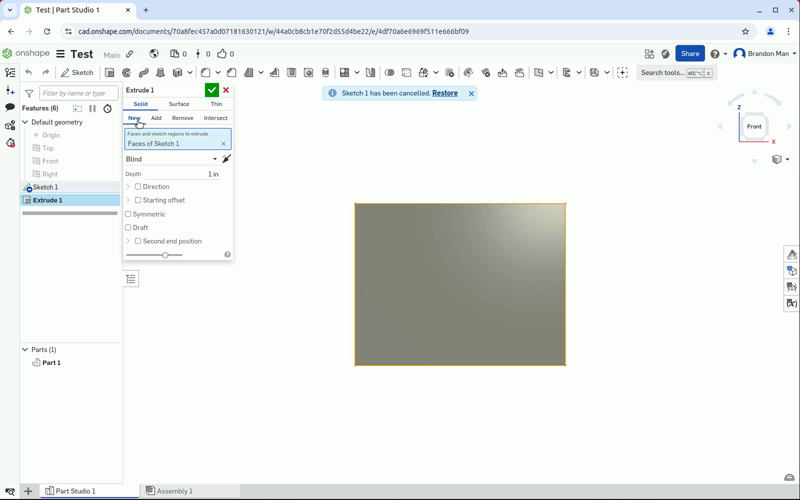
key(tab, 4)
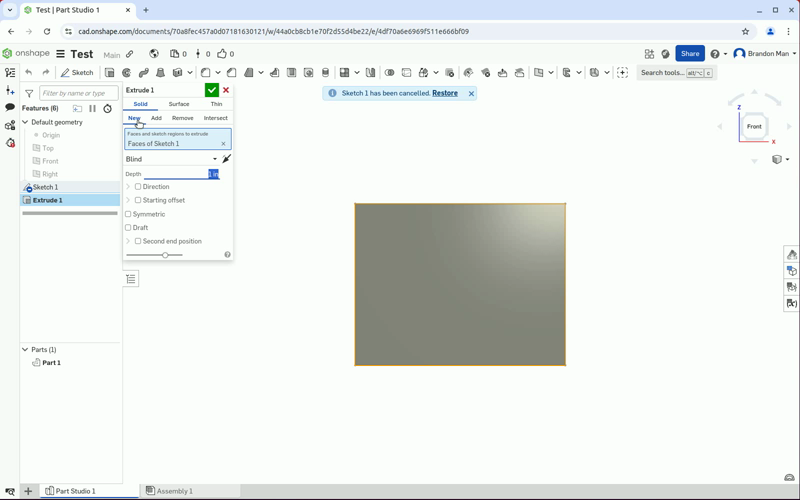
text(23.108)
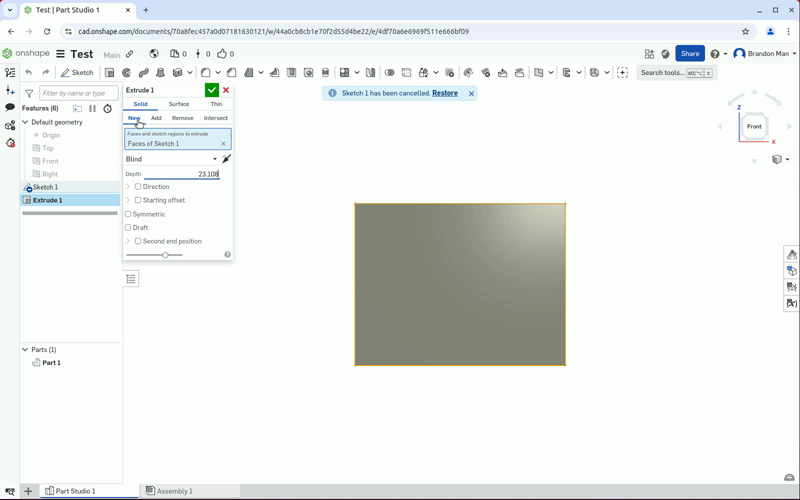
key(enter)
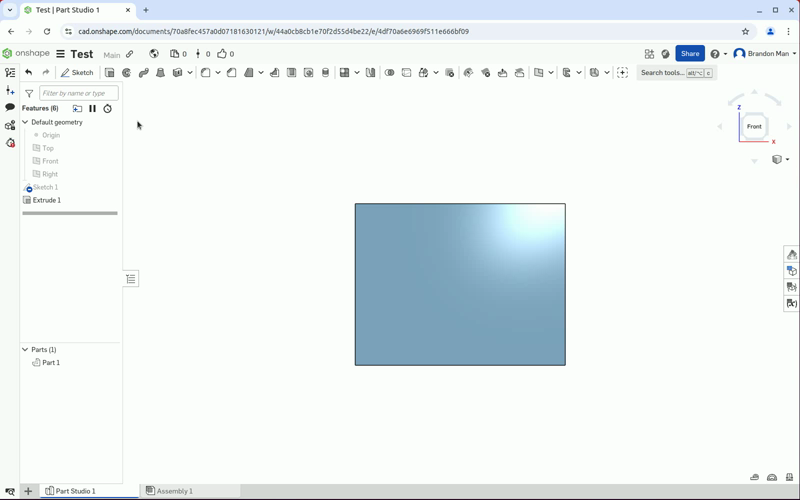
key(shift+h)
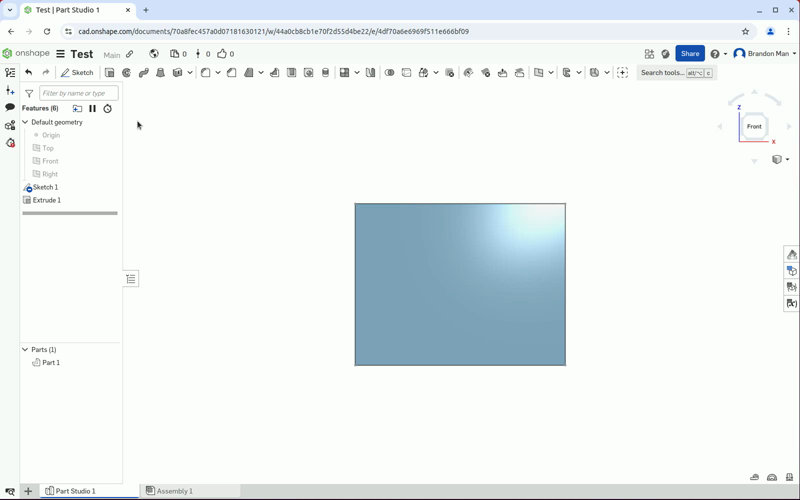
key(shift+h)
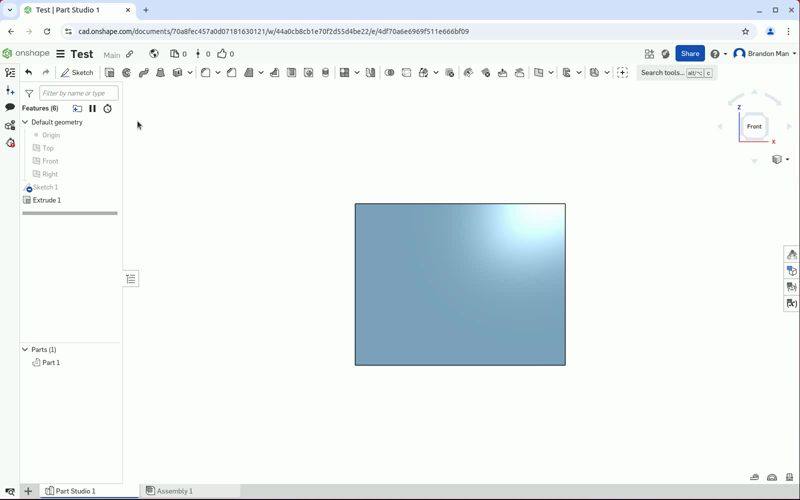
mouse_move(73, 189)
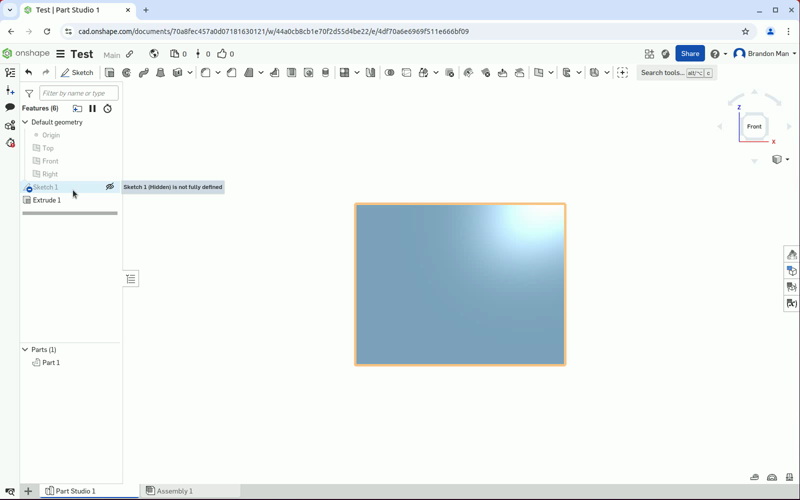
click(73, 189)
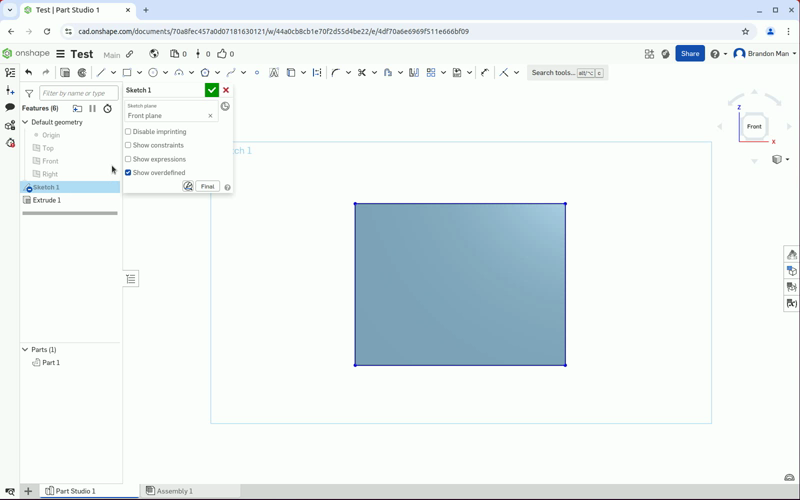
mouse_move(229, 92)
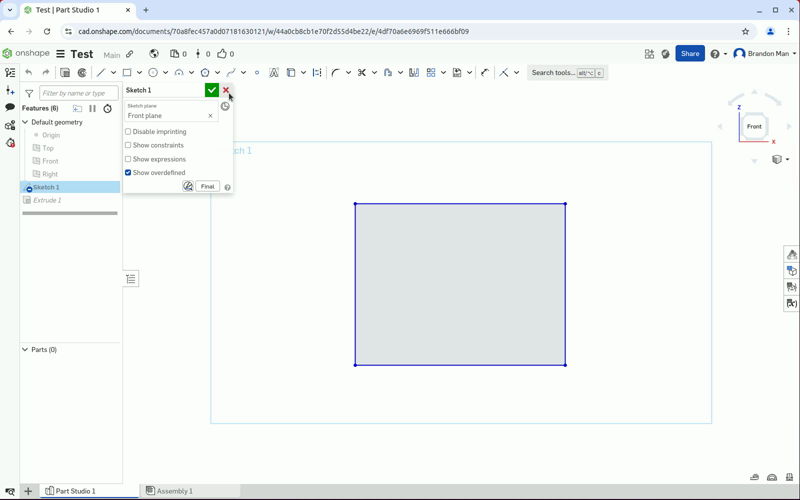
click(229, 92)
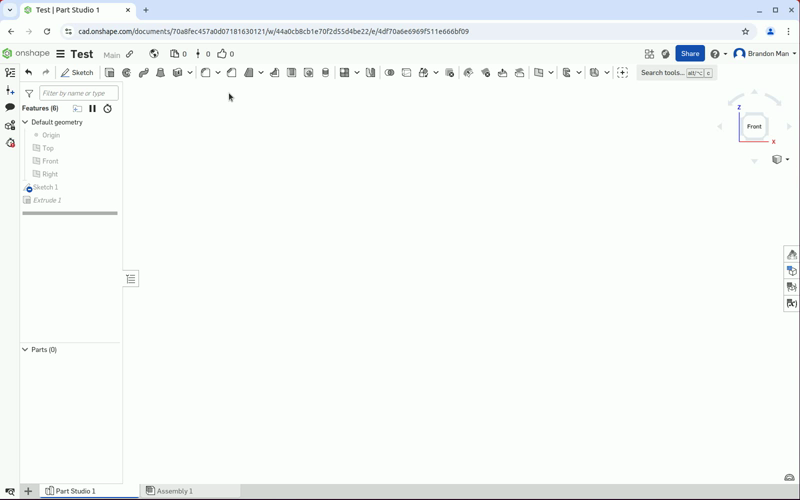
mouse_move(541, 75)
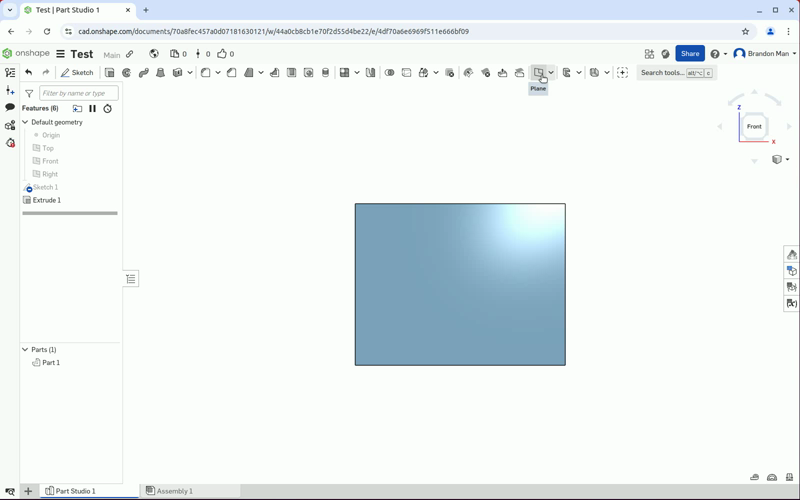
click(541, 75)
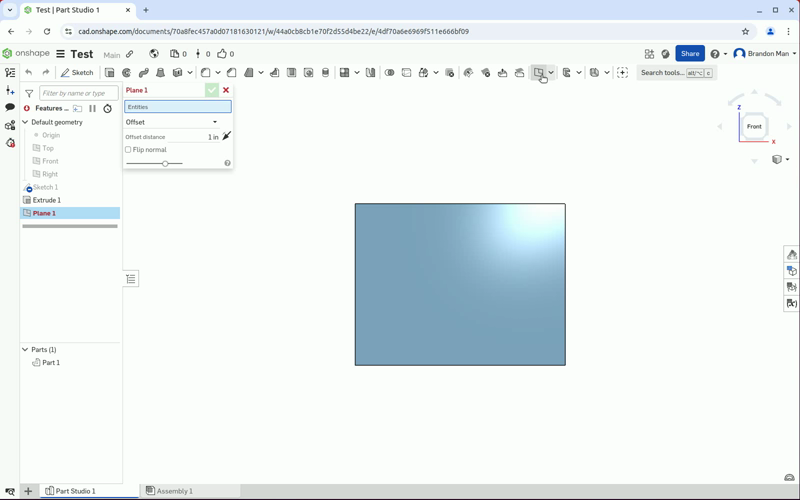
mouse_move(73, 163)
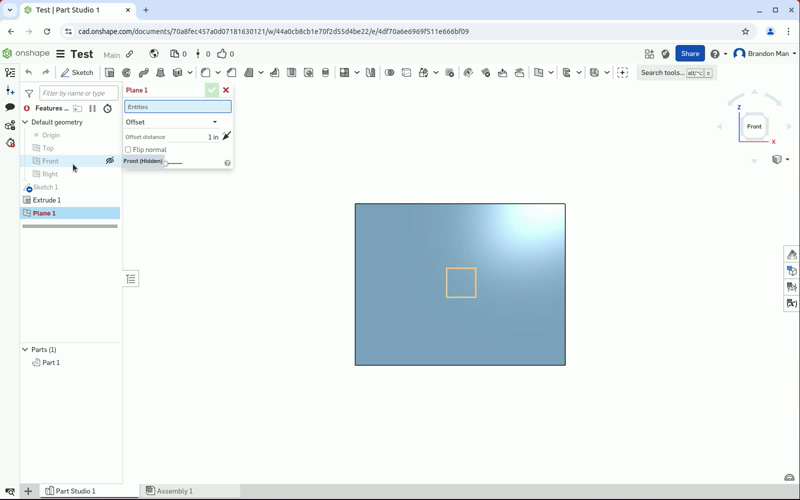
click(73, 163)
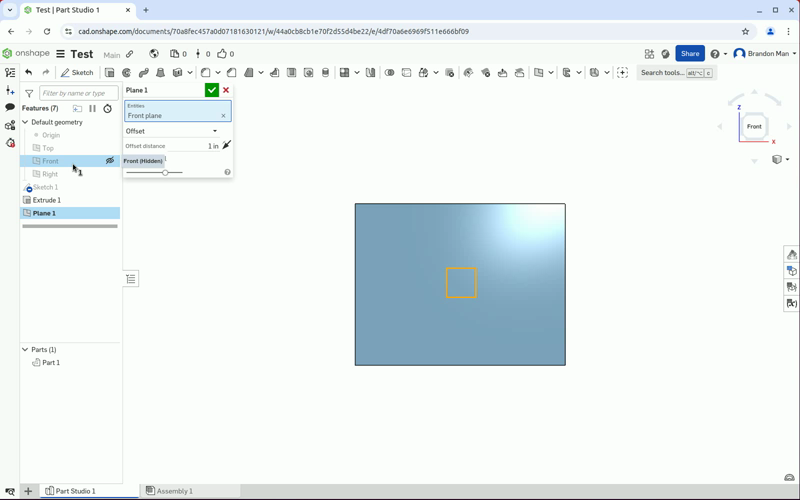
key(tab, 2)
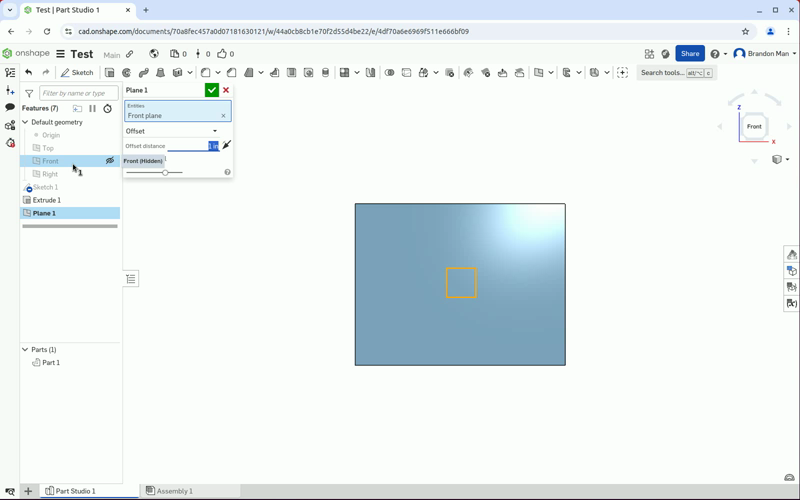
text(23.108)
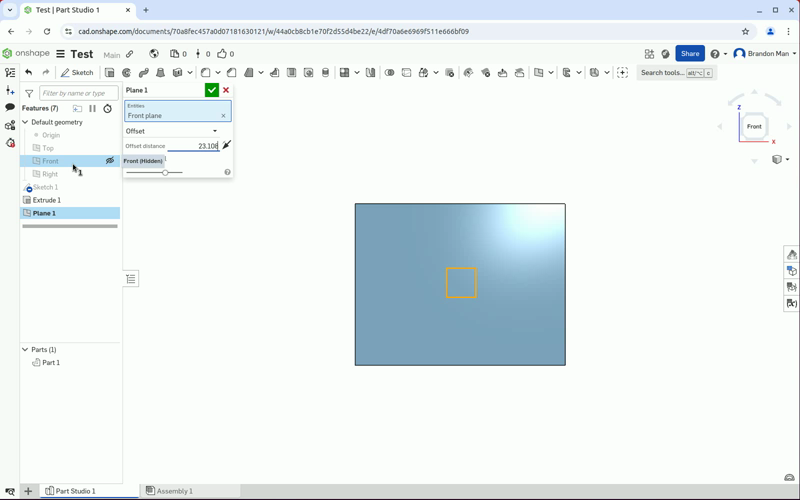
key(enter, 2)
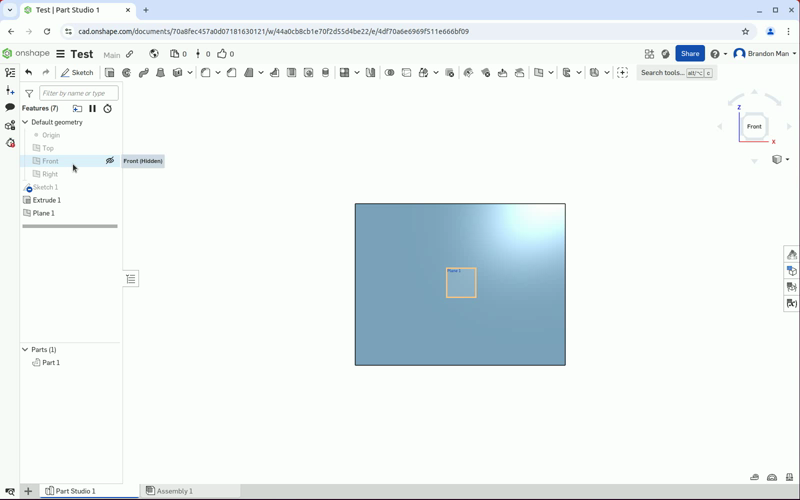
key(shift+s)
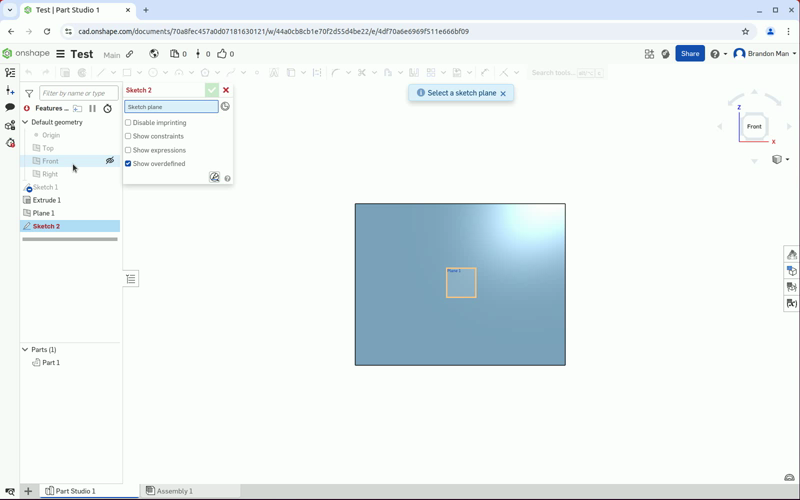
mouse_move(73, 215)
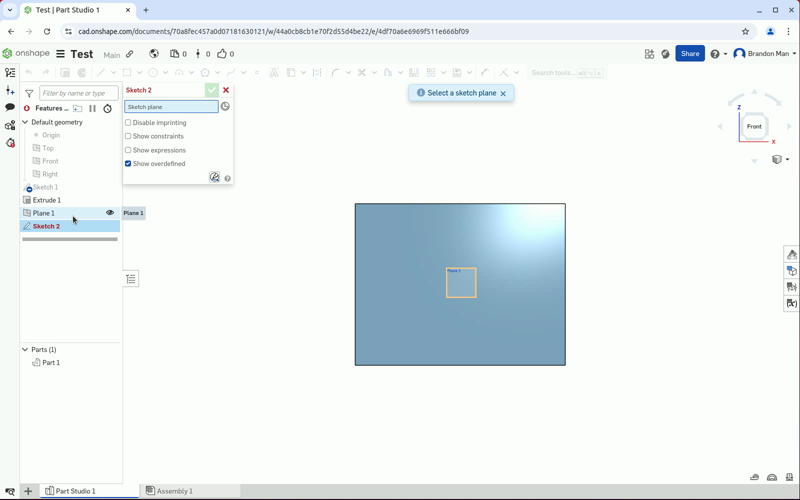
click(73, 215)
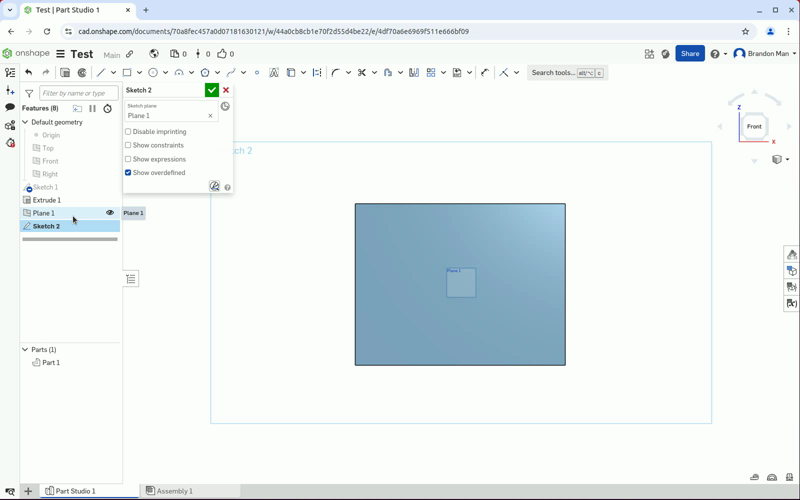
mouse_move(73, 352)
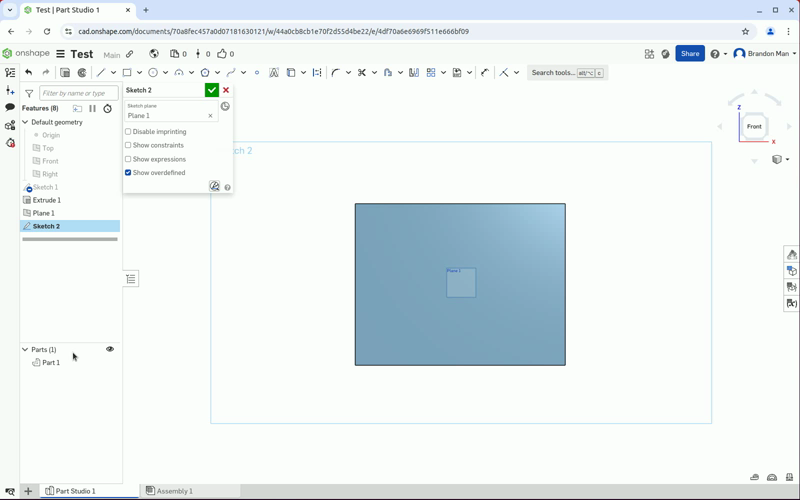
key(y)
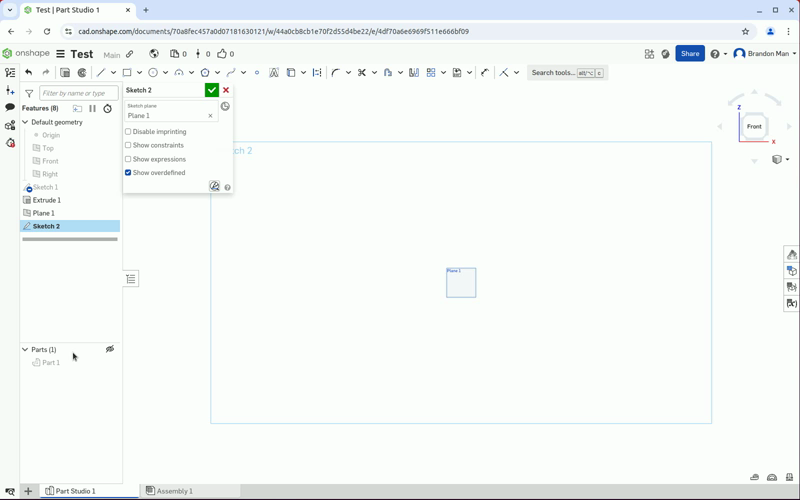
key(l)
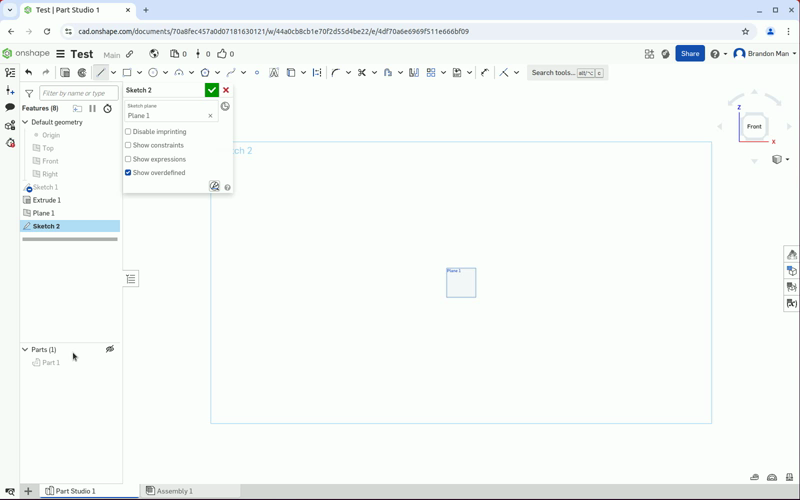
key_down(shift)
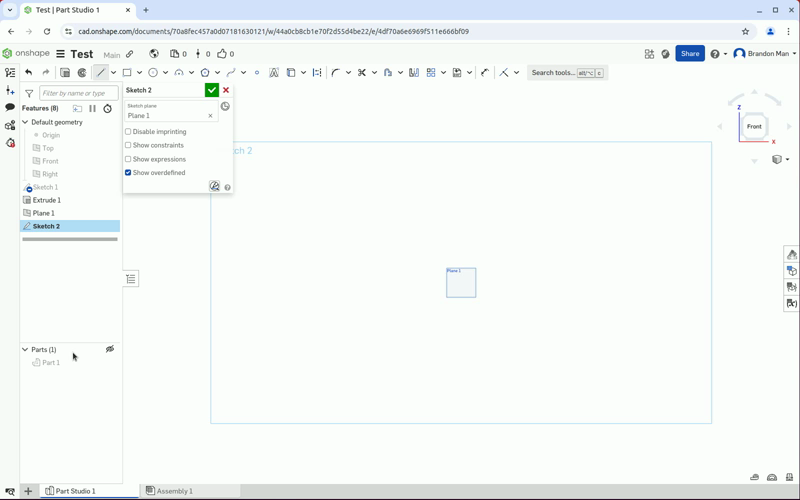
mouse_move(379, 342)
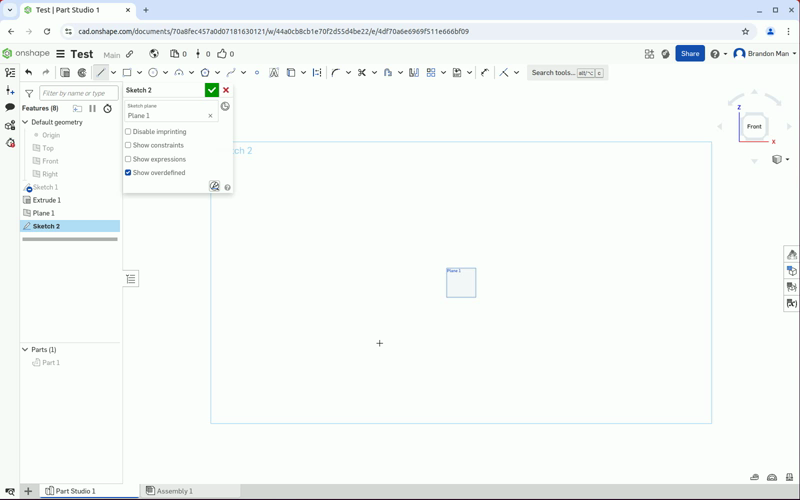
click(379, 342)
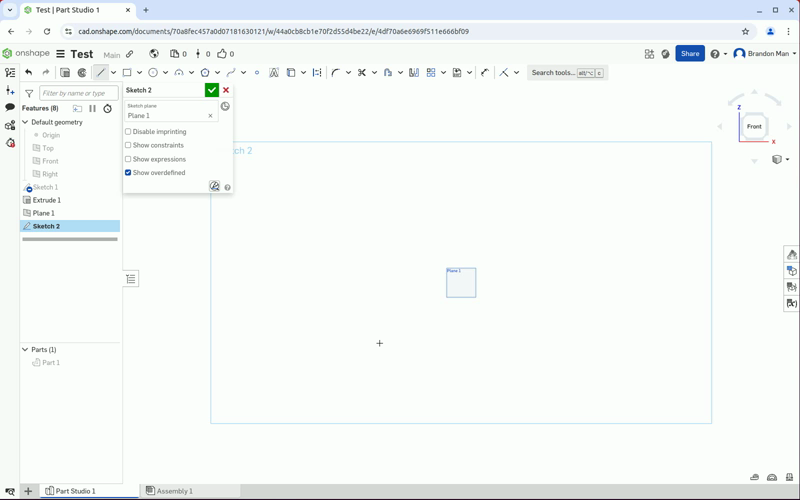
key_up(shift)
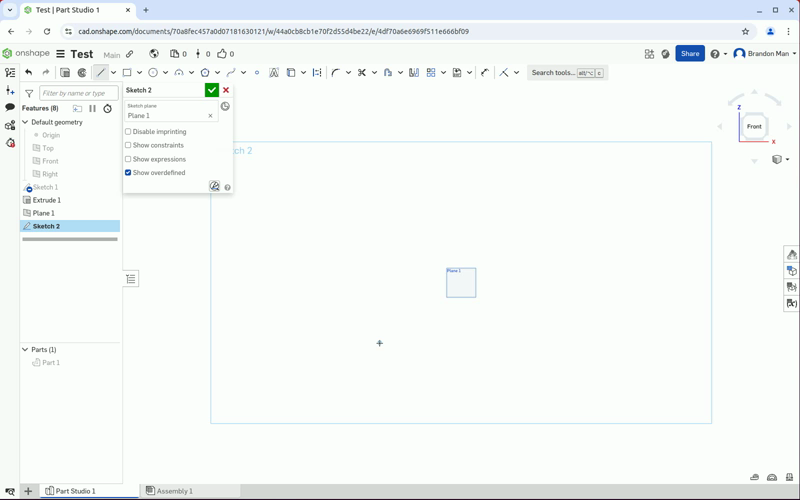
key_down(shift)
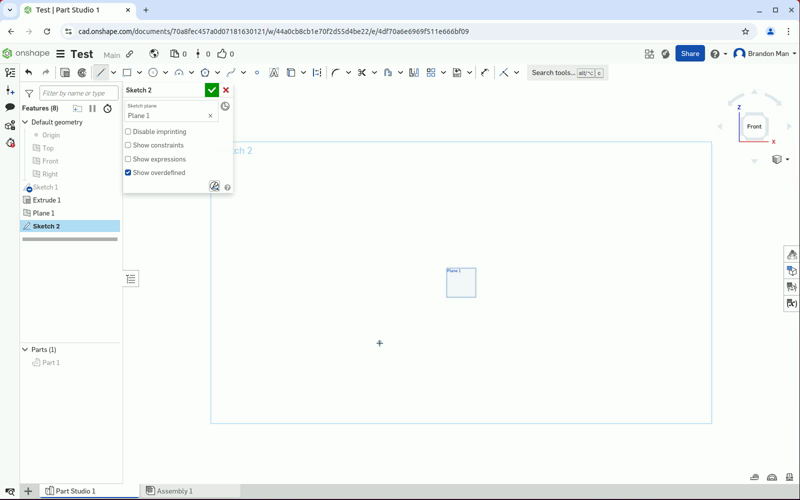
mouse_move(542, 342)
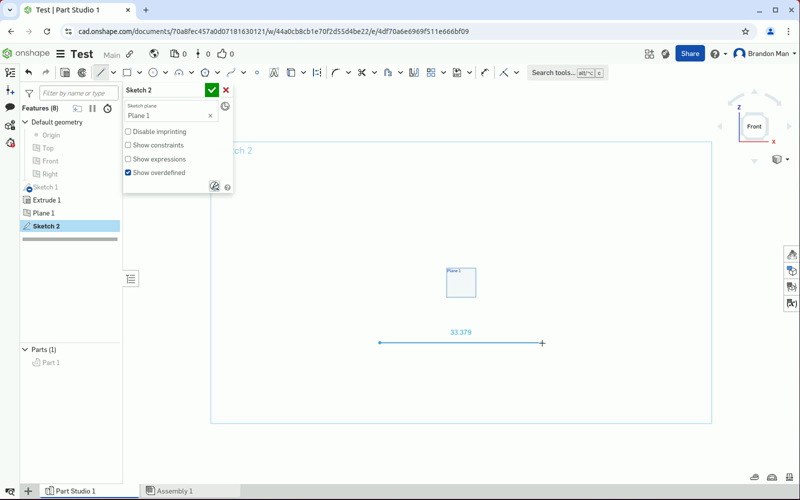
click(542, 342)
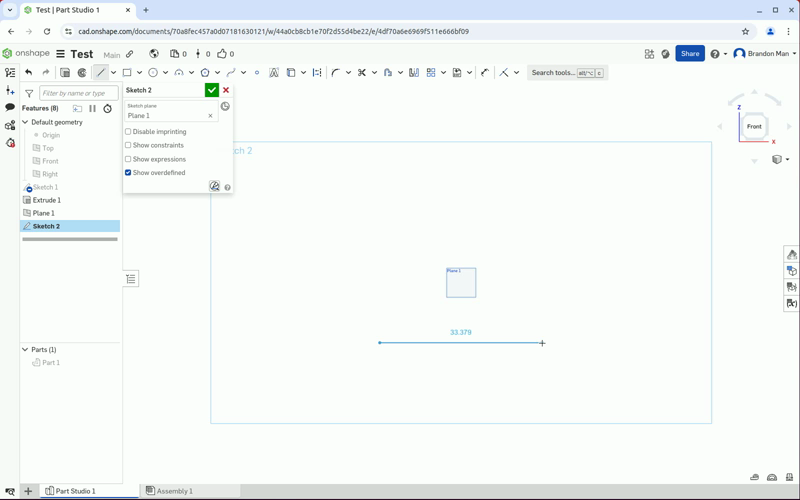
key_up(shift)
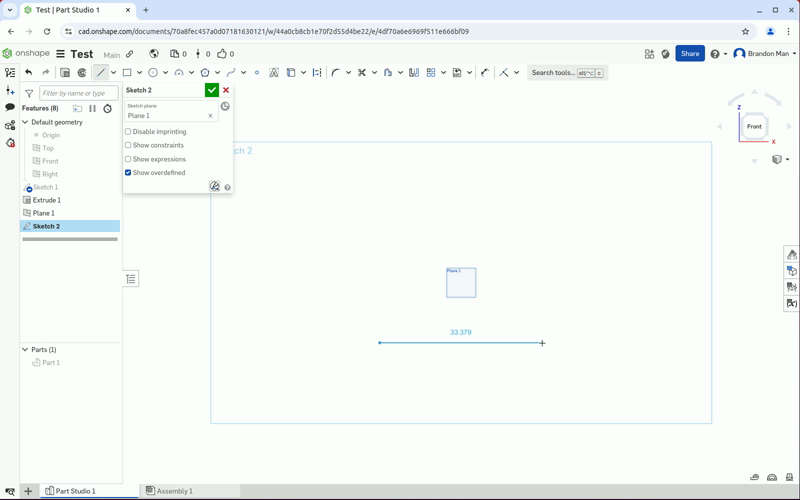
key_down(shift)
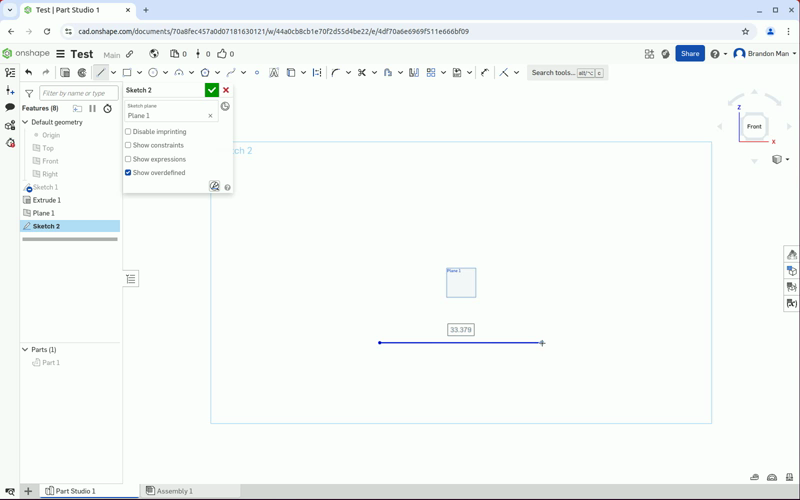
mouse_move(542, 222)
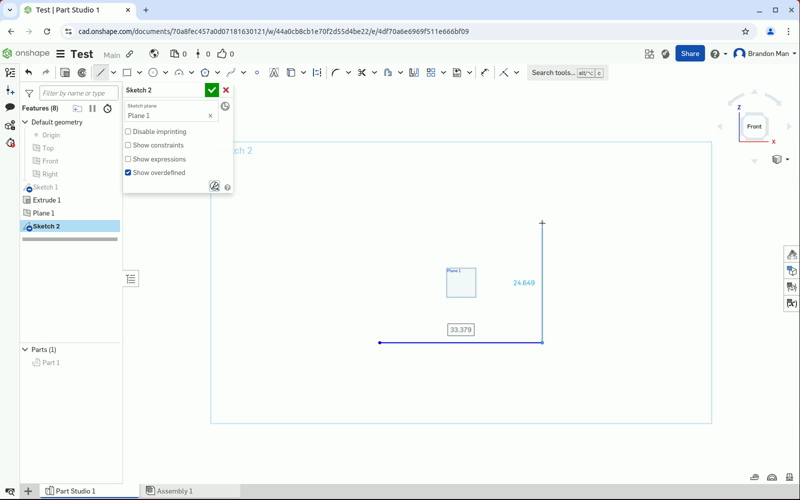
click(542, 222)
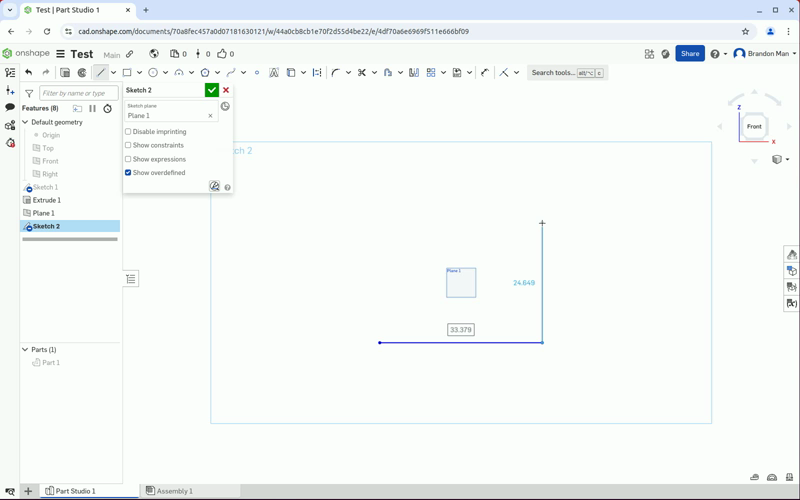
key_up(shift)
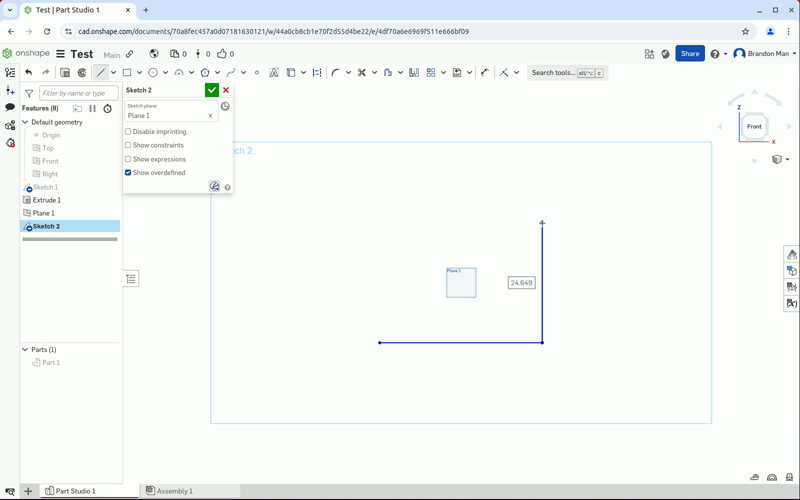
key_down(shift)
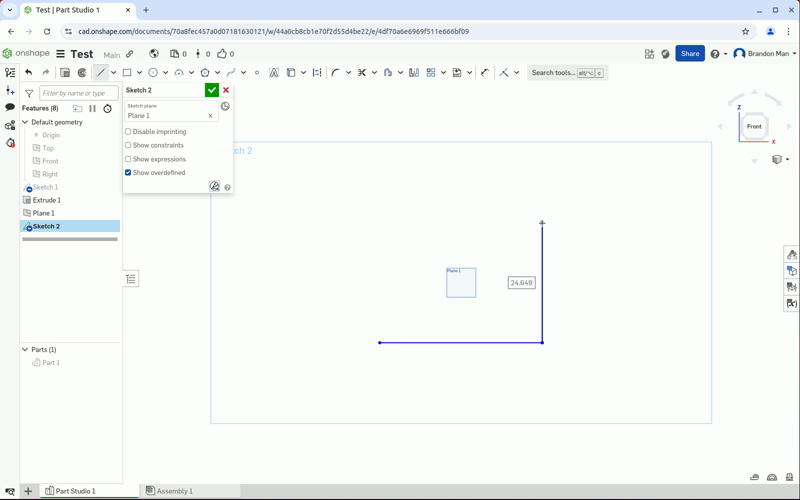
mouse_move(379, 222)
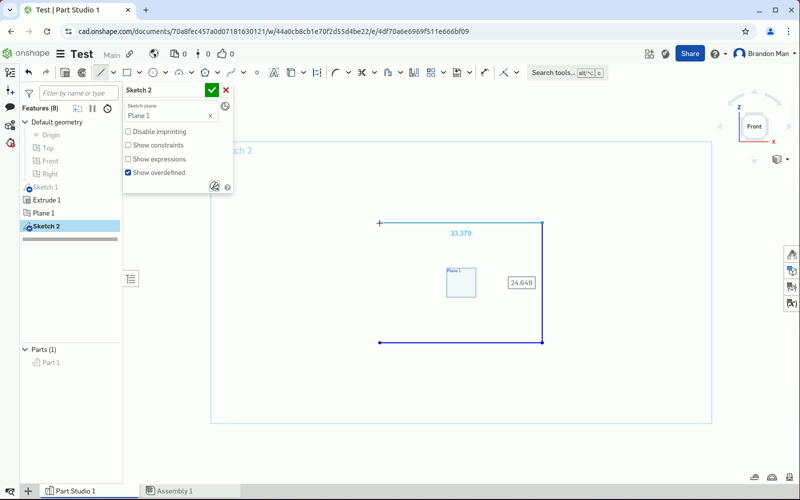
click(379, 222)
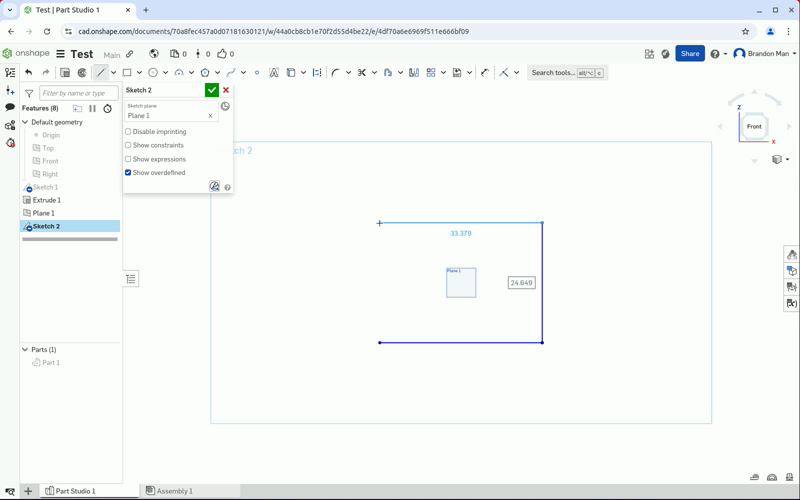
key_up(shift)
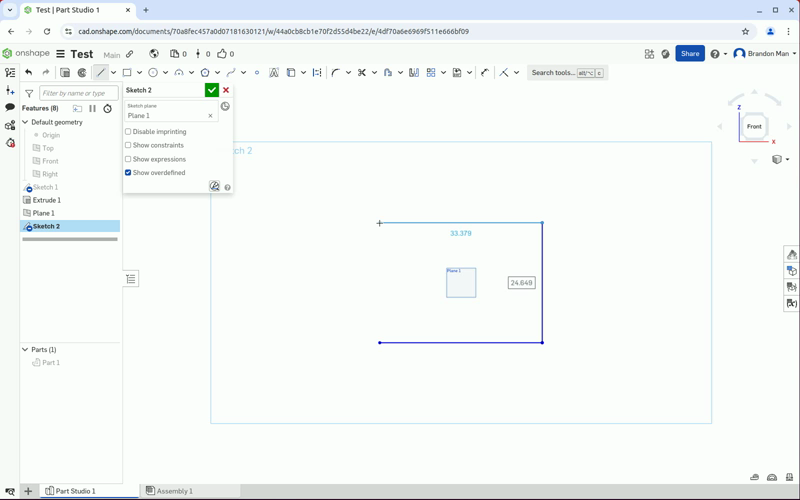
key_down(shift)
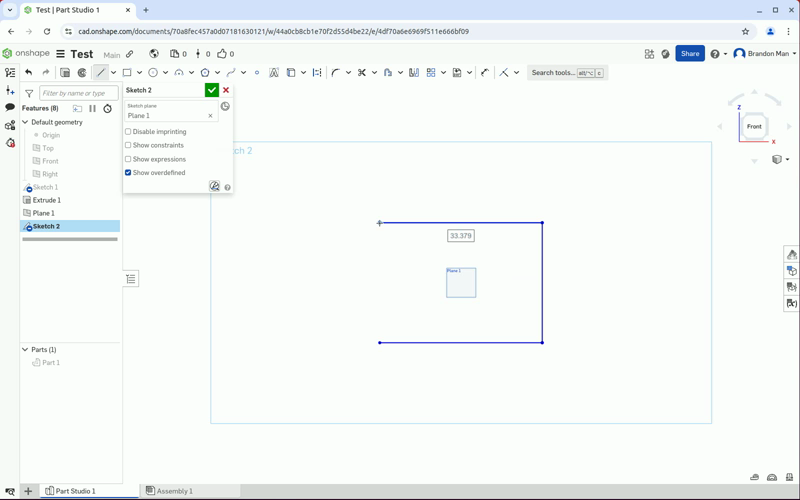
mouse_move(379, 342)
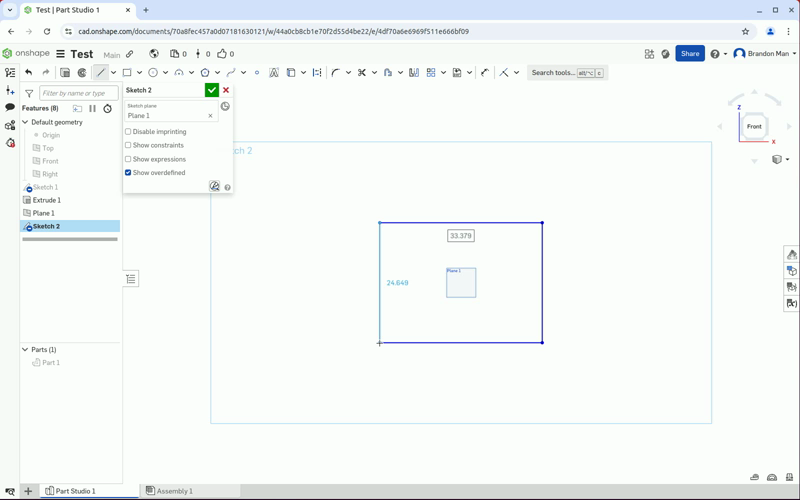
key_up(shift)
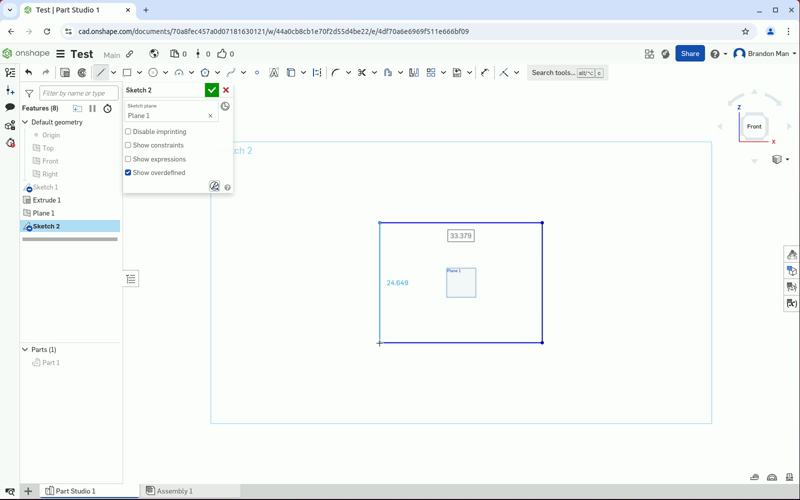
click(379, 342)
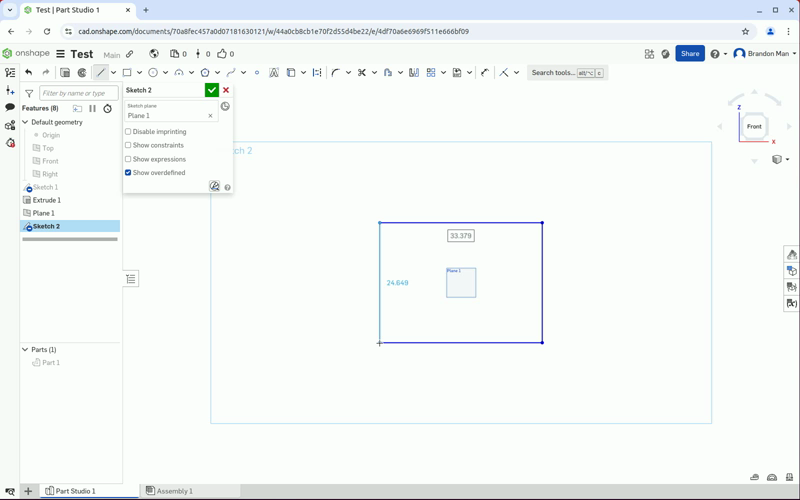
key(esc)
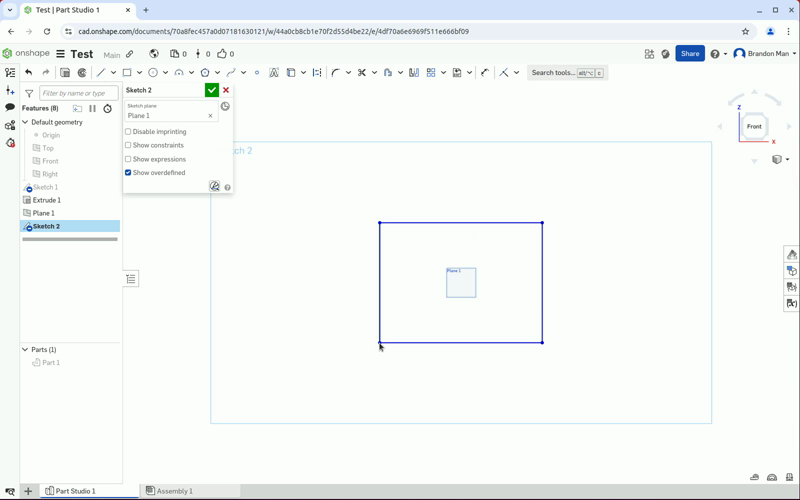
mouse_move(404, 237)
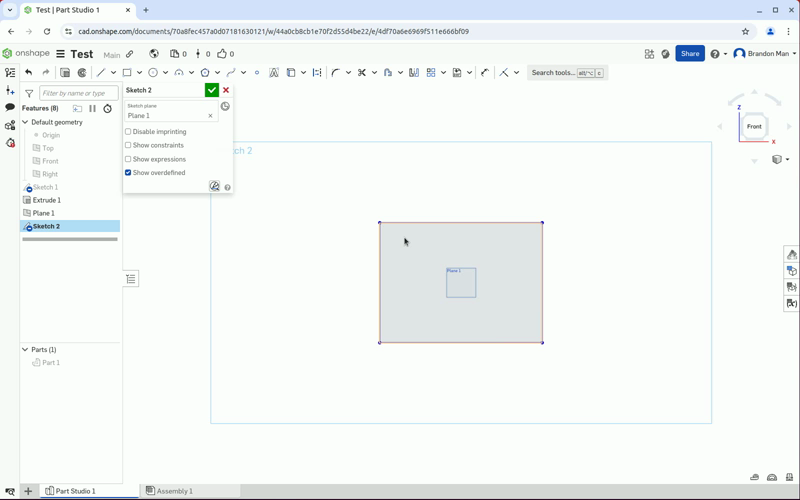
click(404, 237)
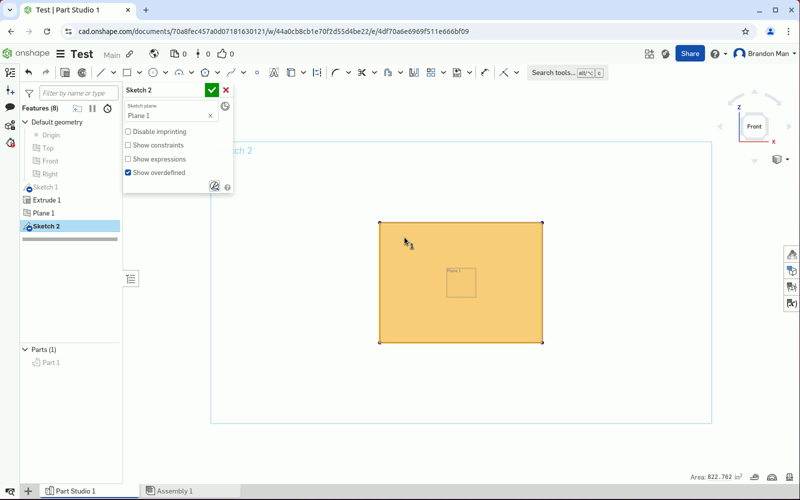
mouse_move(73, 352)
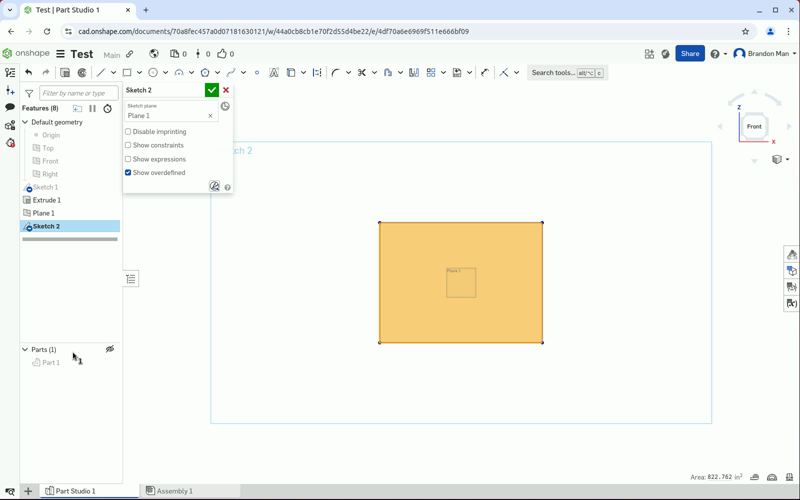
key(shift+y)
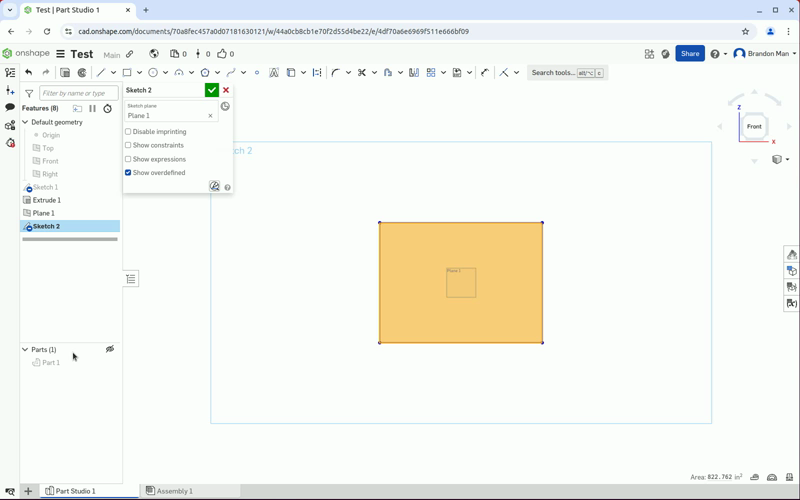
key(shift+e)
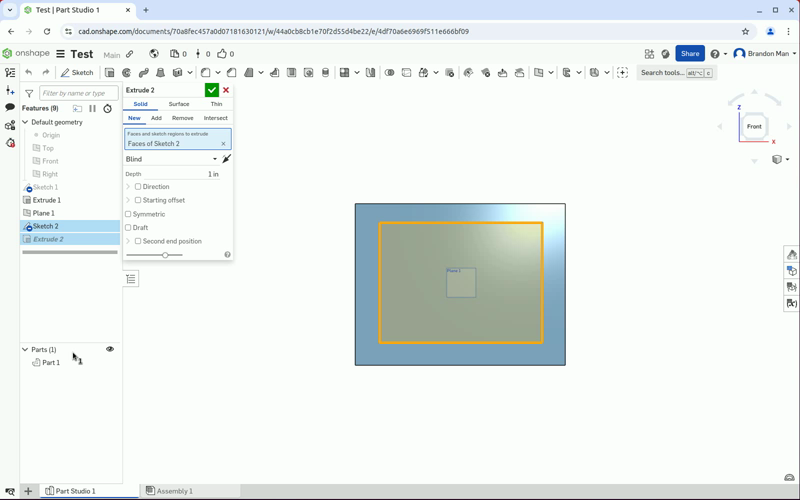
mouse_move(143, 106)
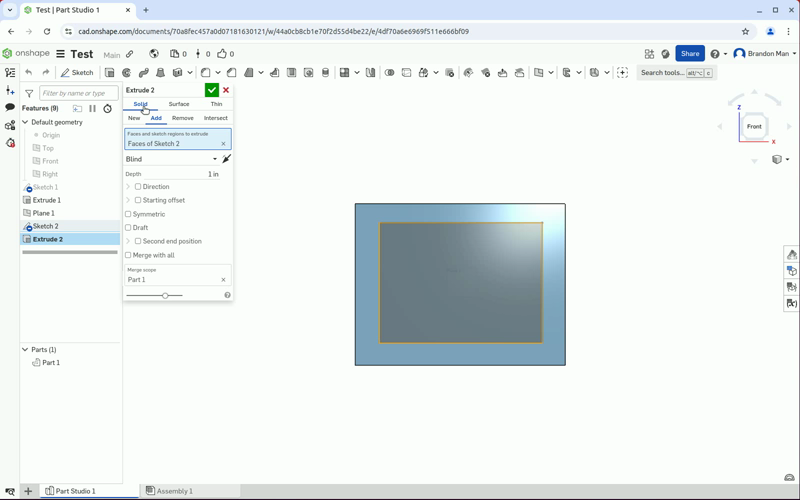
click(143, 106)
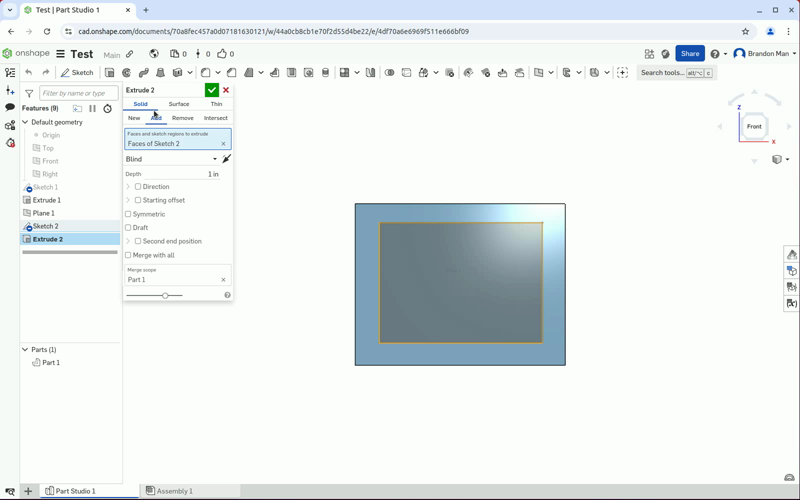
mouse_move(186, 120)
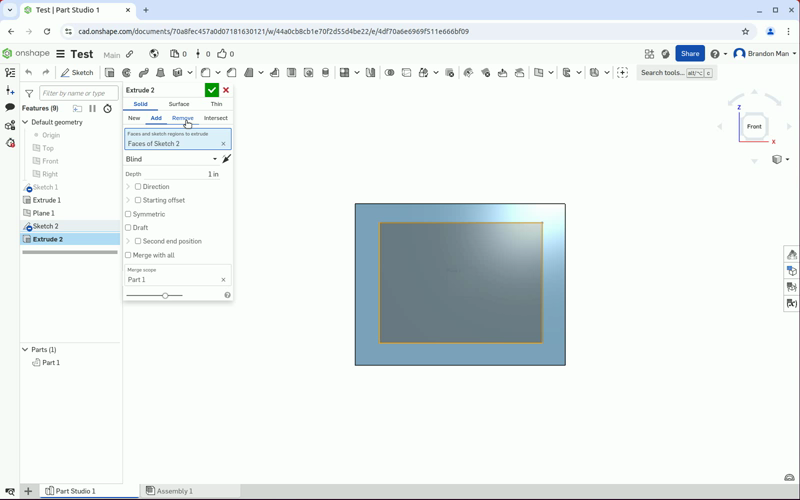
click(186, 120)
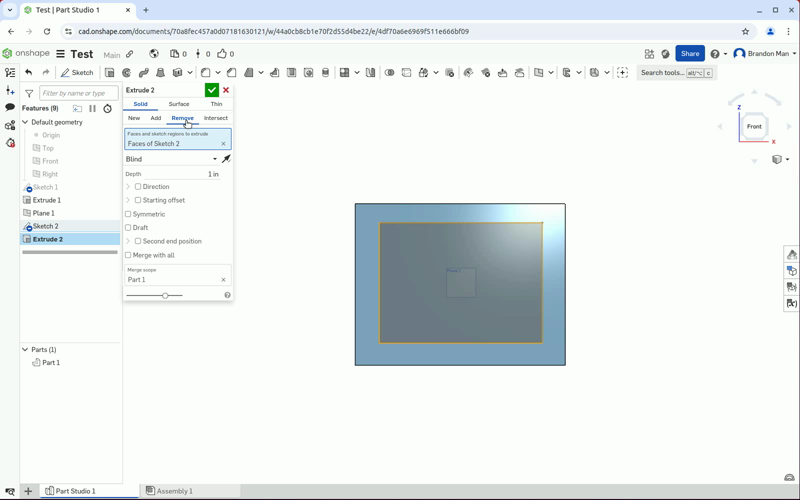
key(tab, 4)
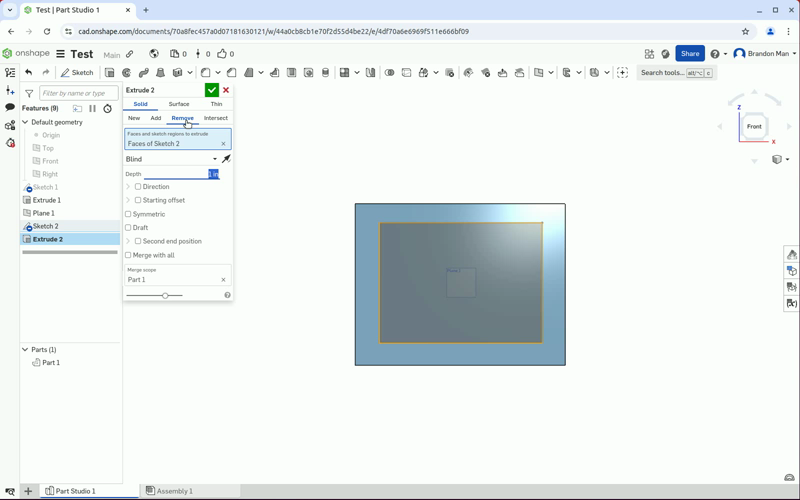
text(30.811)
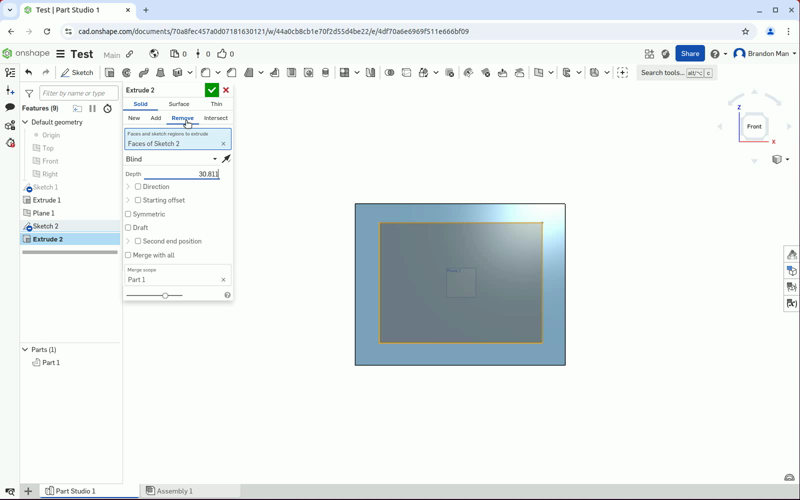
key(tab, 6)
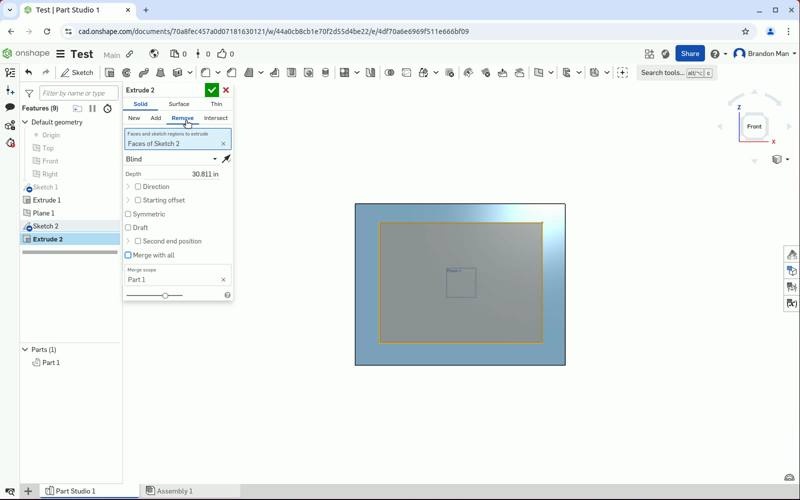
key(space)
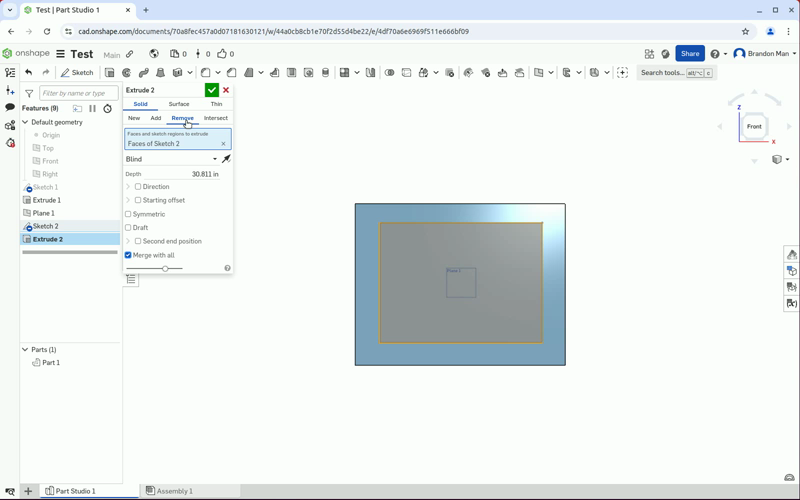
key(enter)
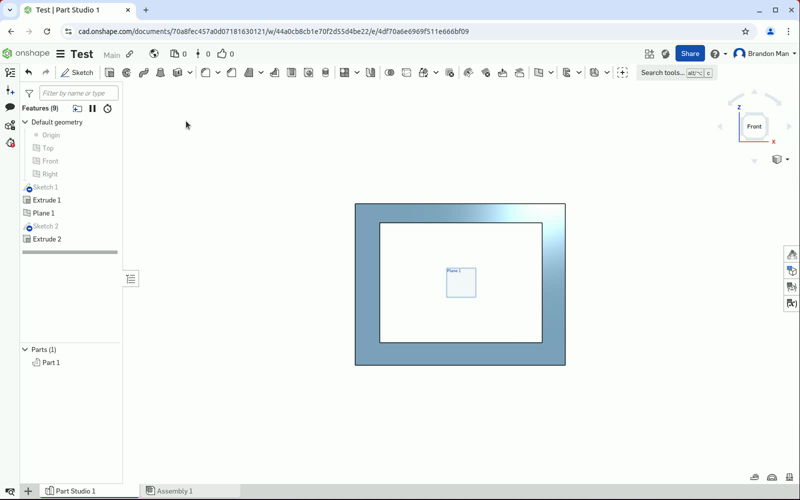
key(shift+h)
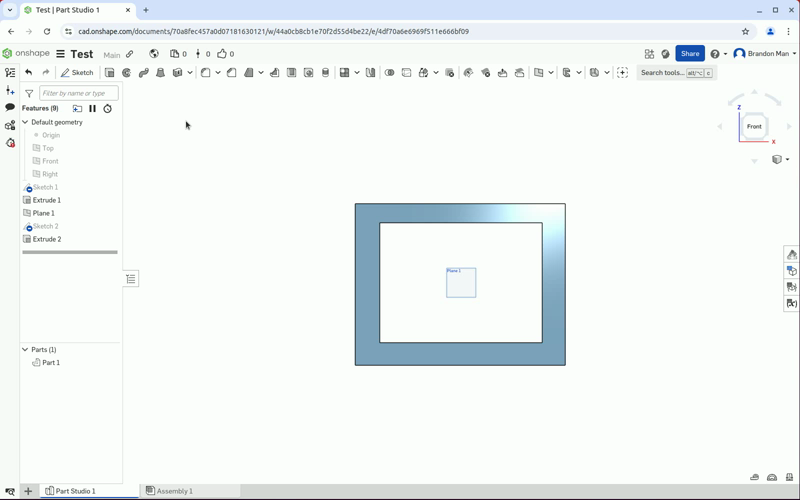
key(shift+h)
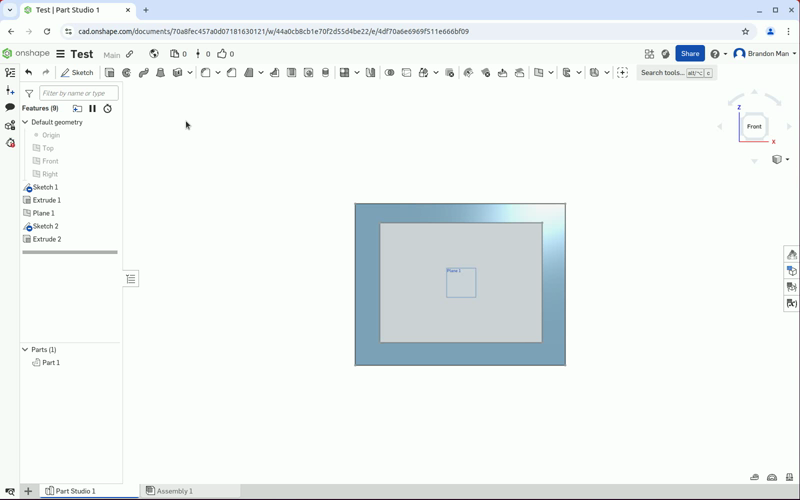
key(shift+7)
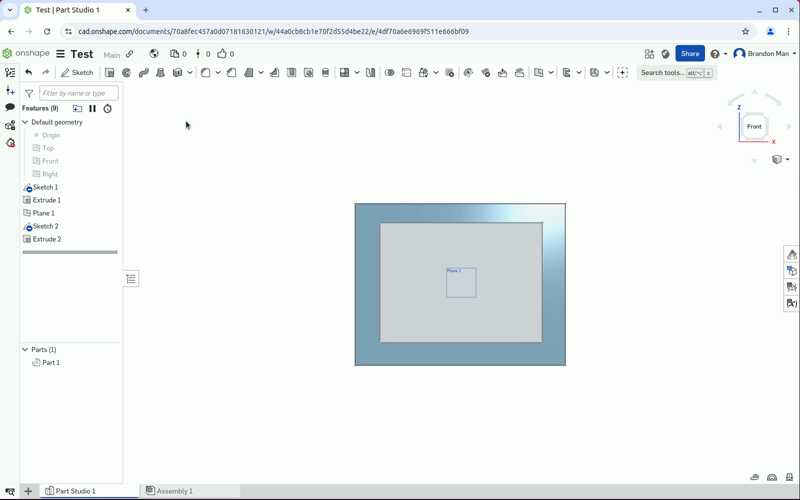
key(left, 2)
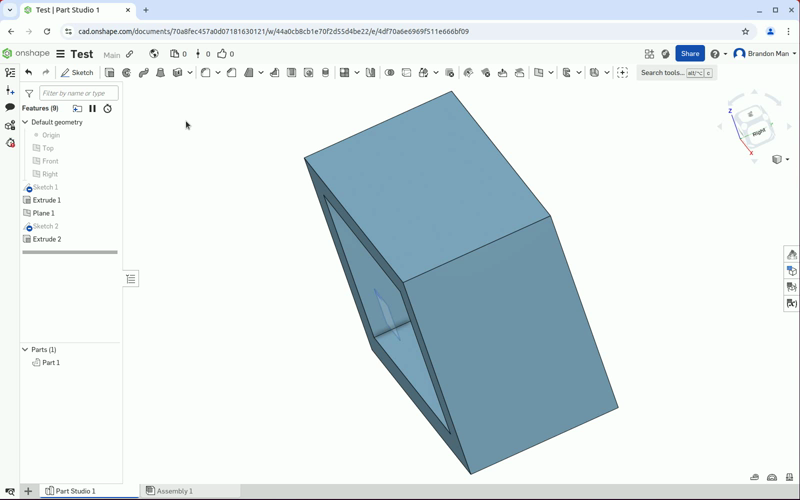
key(down, 2)
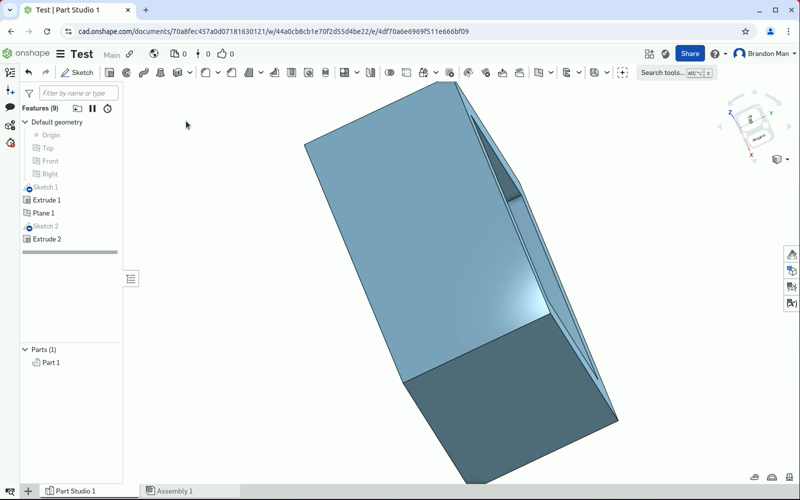
key(up, 2)
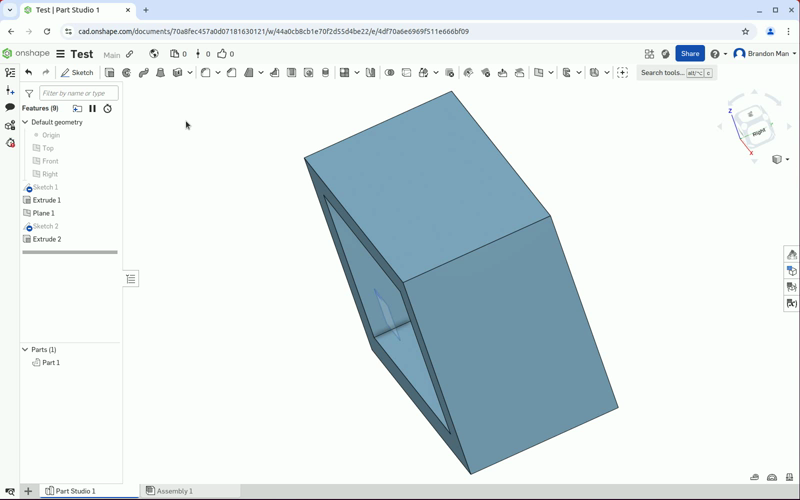
key(right, 2)
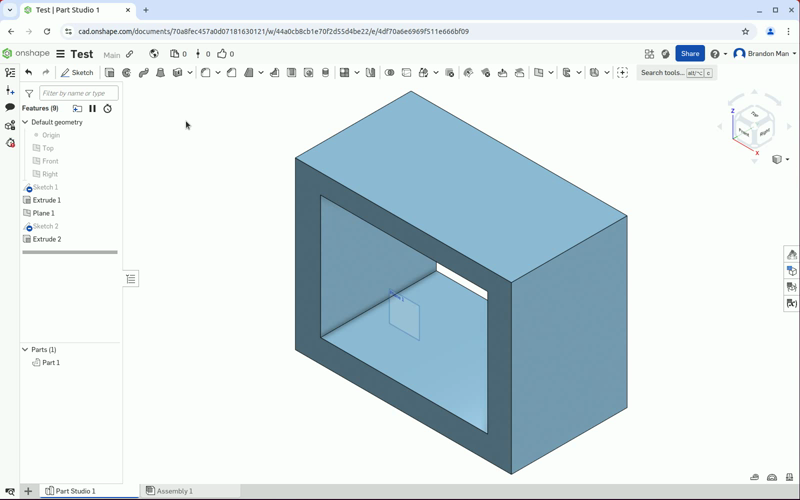
mouse_move(73, 189)
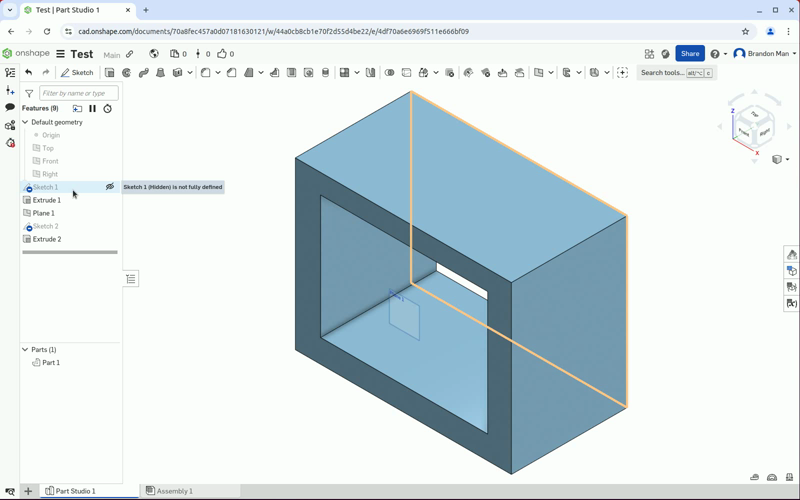
click(73, 189)